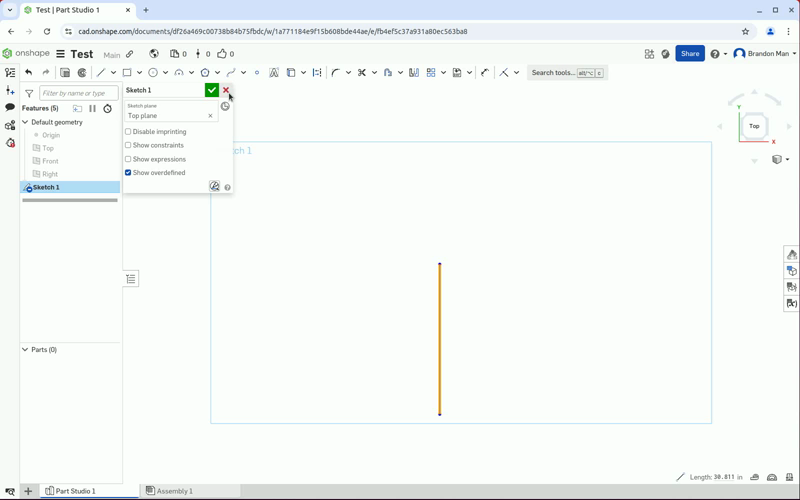
key(shift+h)
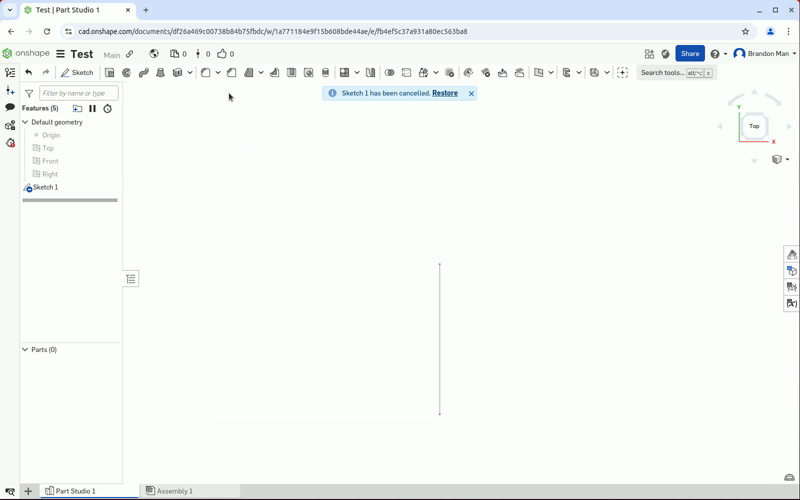
key(shift+s)
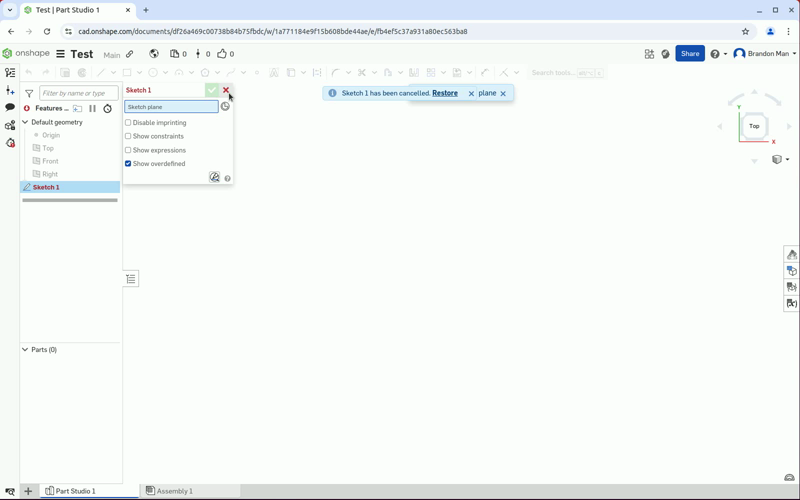
mouse_move(73, 150)
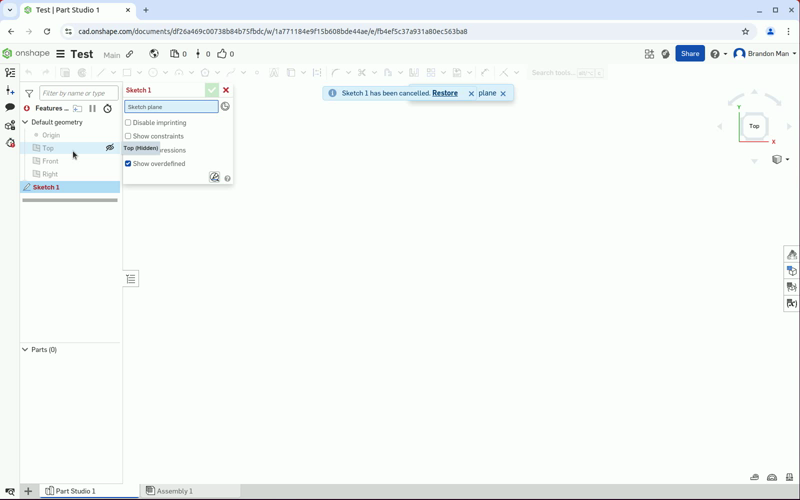
click(73, 150)
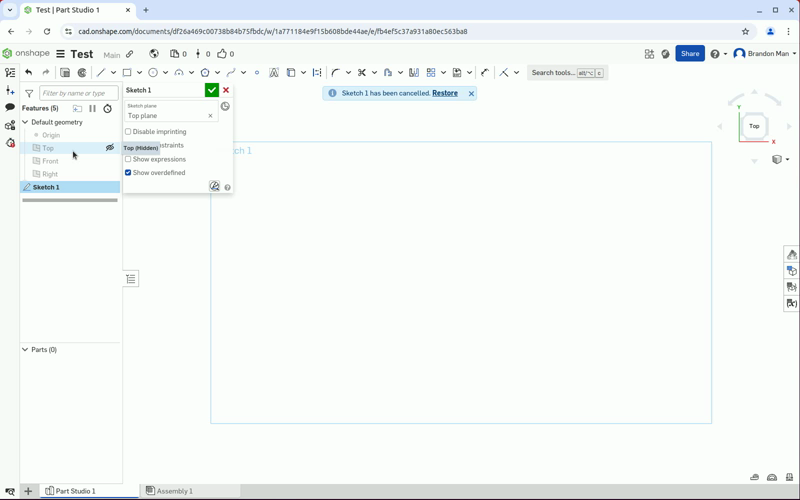
mouse_move(73, 352)
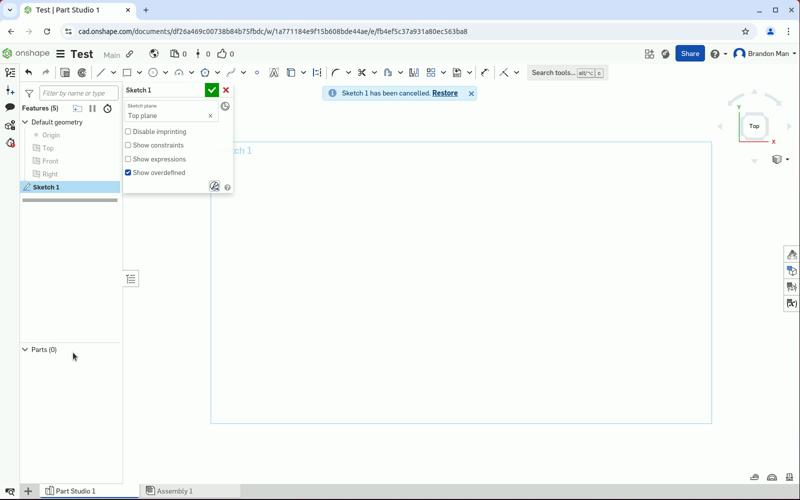
key(y)
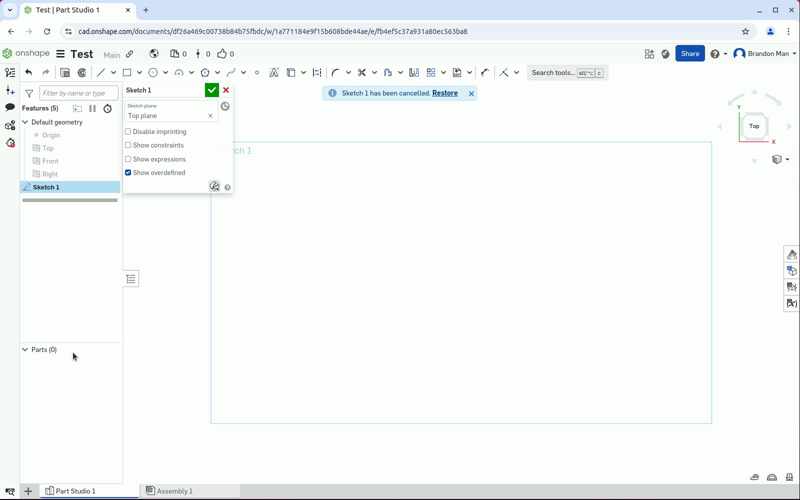
key(a)
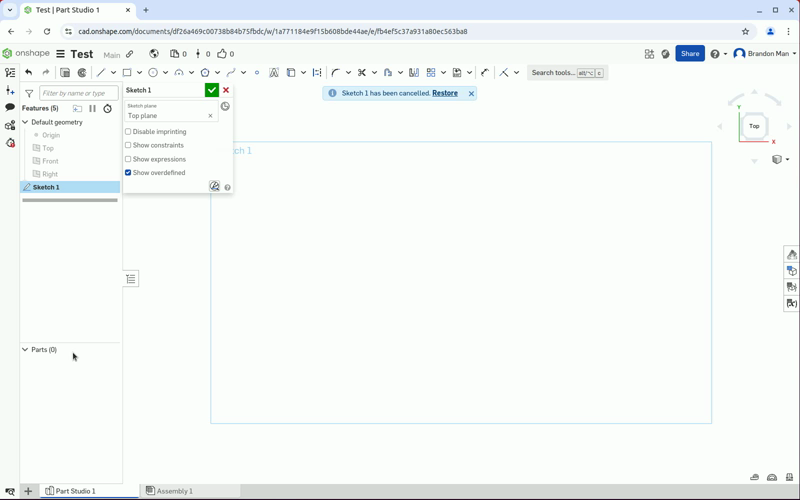
key_down(shift)
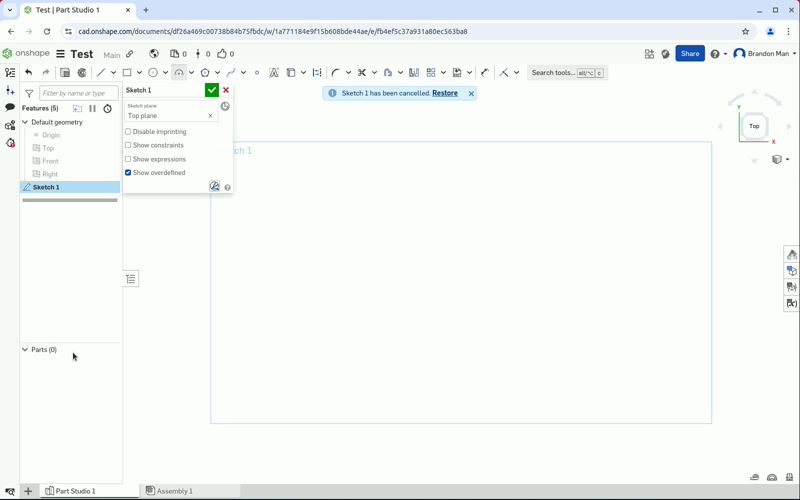
mouse_move(404, 339)
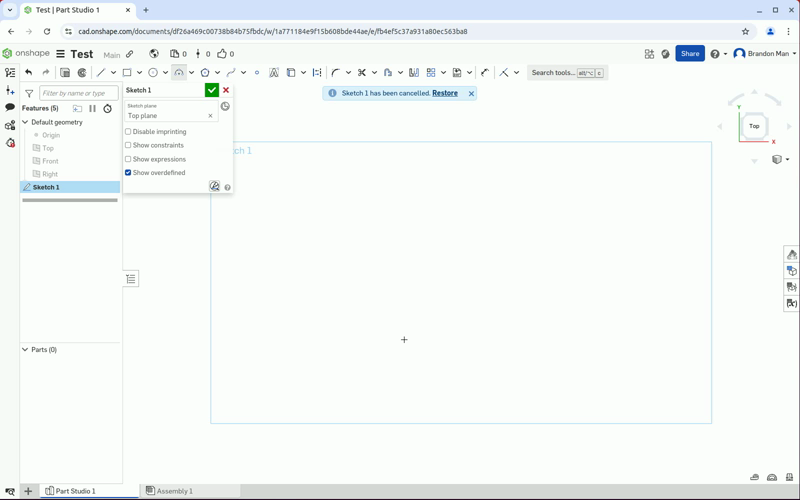
click(404, 339)
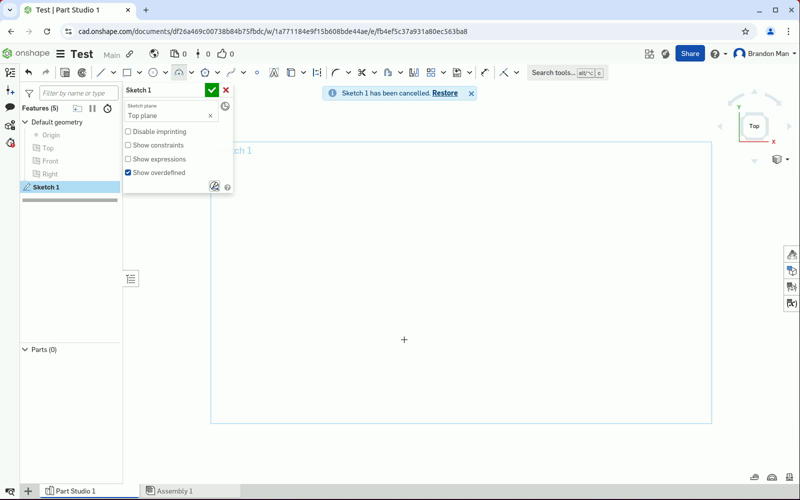
key_up(shift)
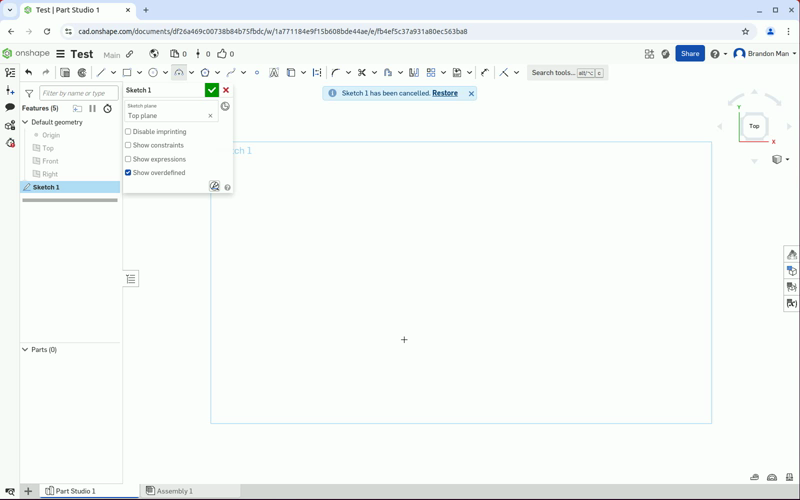
key_down(shift)
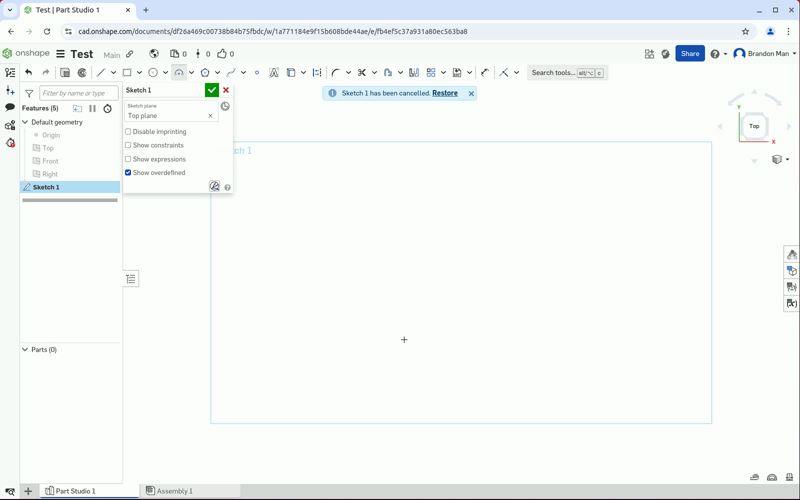
mouse_move(516, 339)
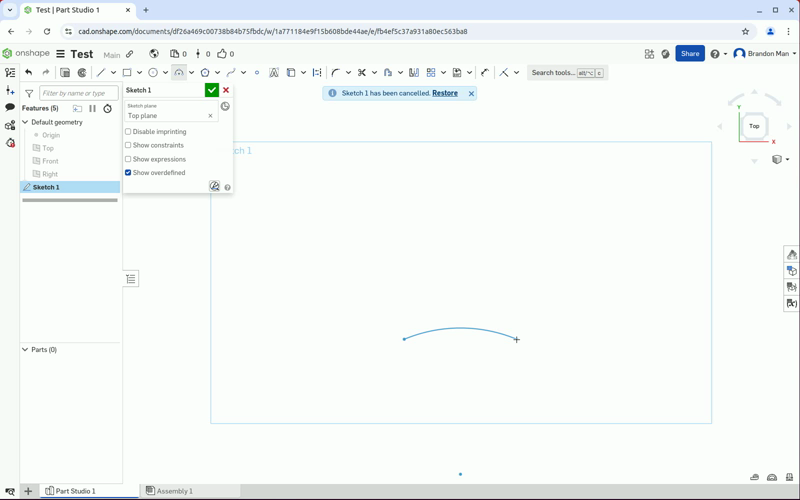
click(516, 339)
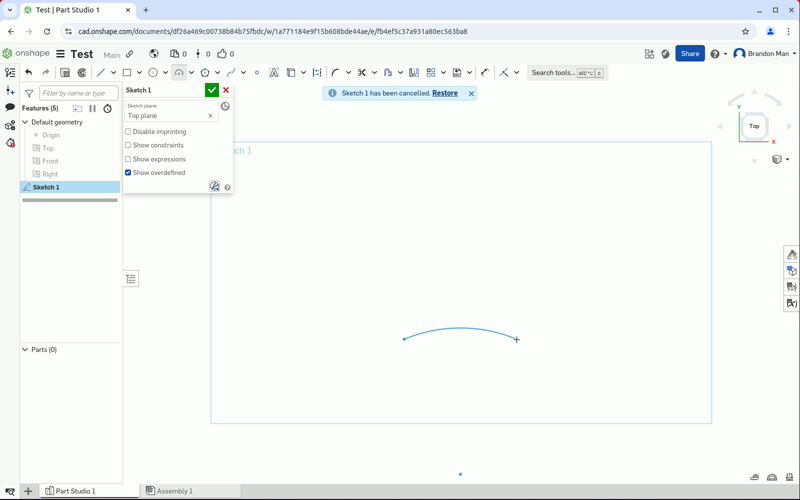
mouse_move(460, 395)
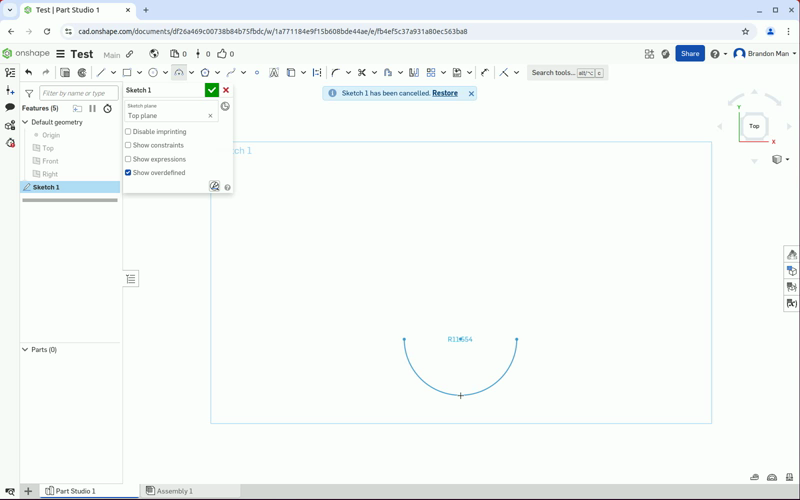
click(460, 395)
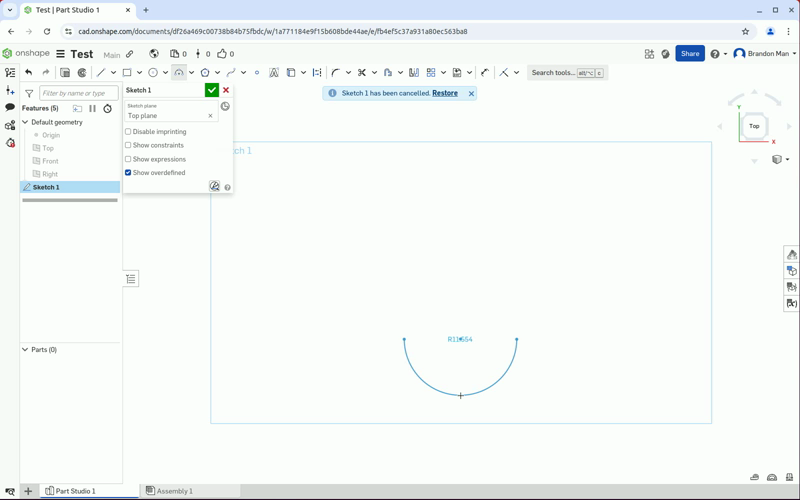
key_up(shift)
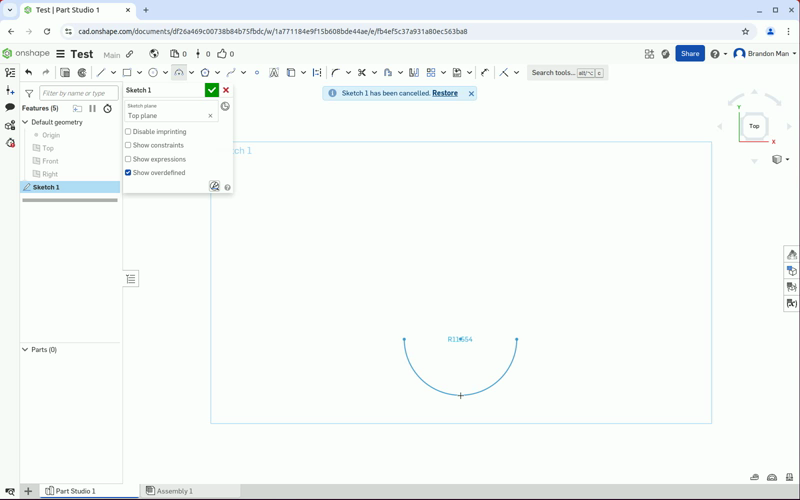
key(esc)
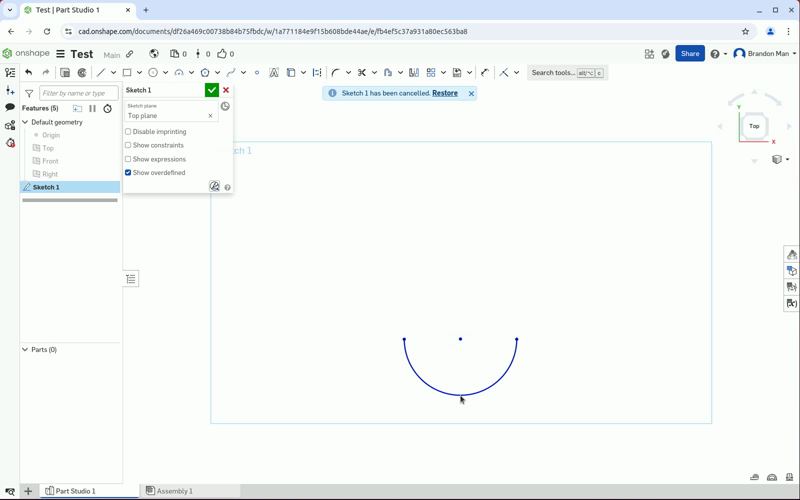
key(l)
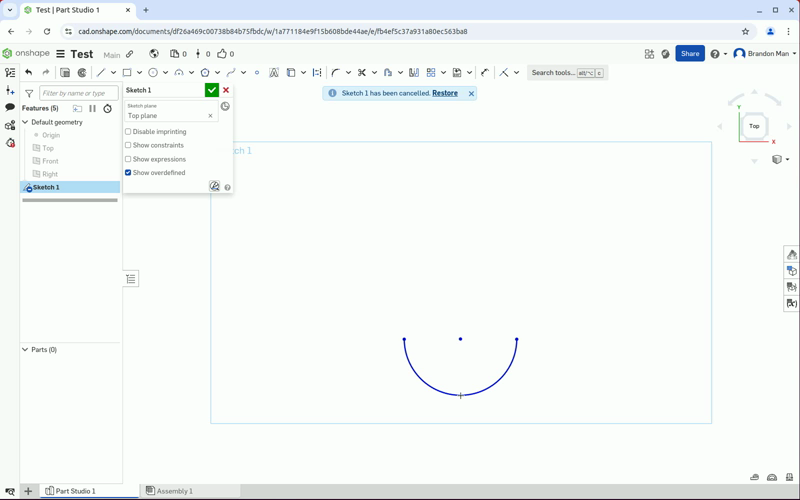
mouse_move(516, 339)
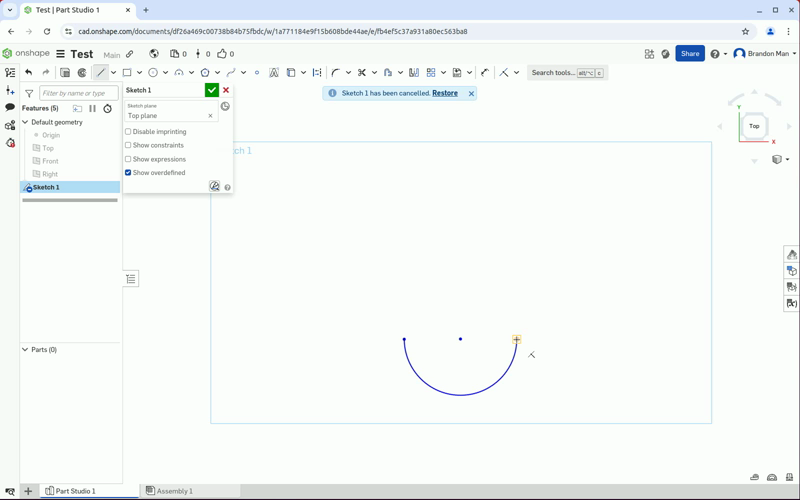
click(516, 339)
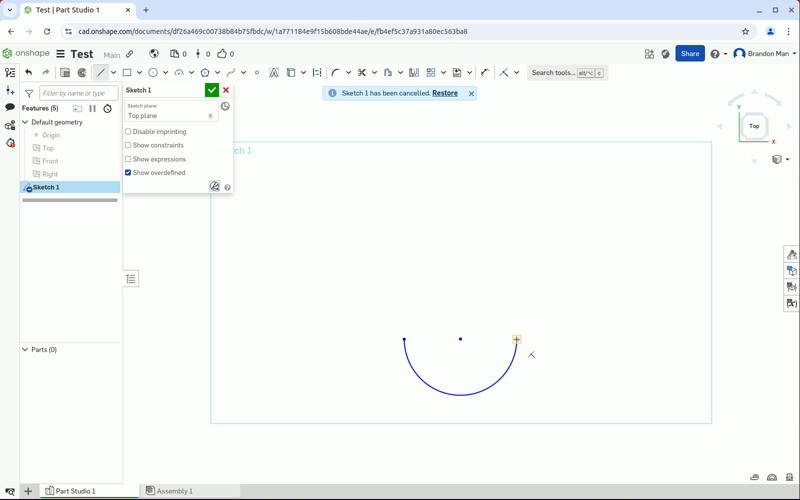
key_down(shift)
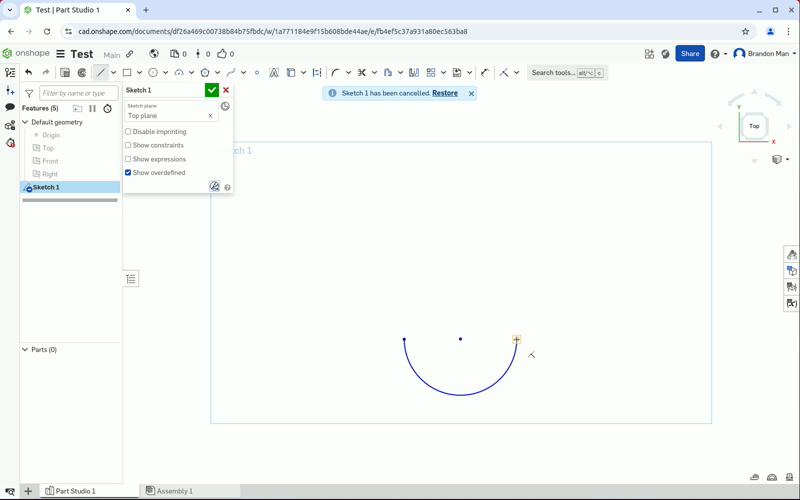
mouse_move(404, 339)
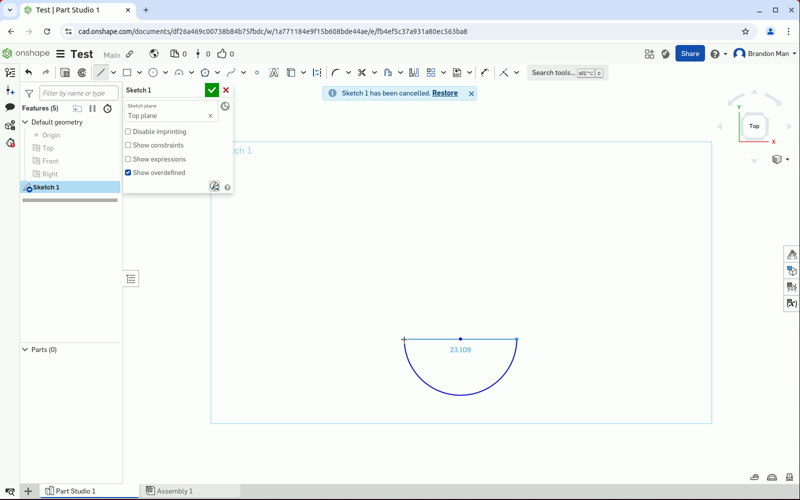
key_up(shift)
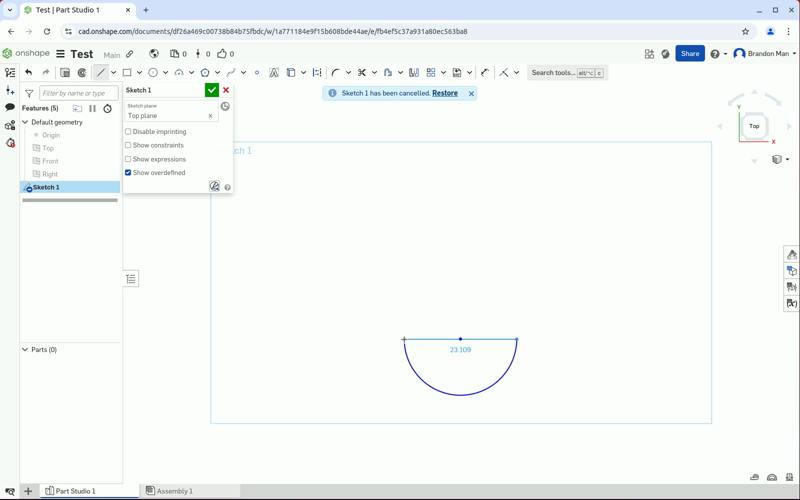
click(404, 339)
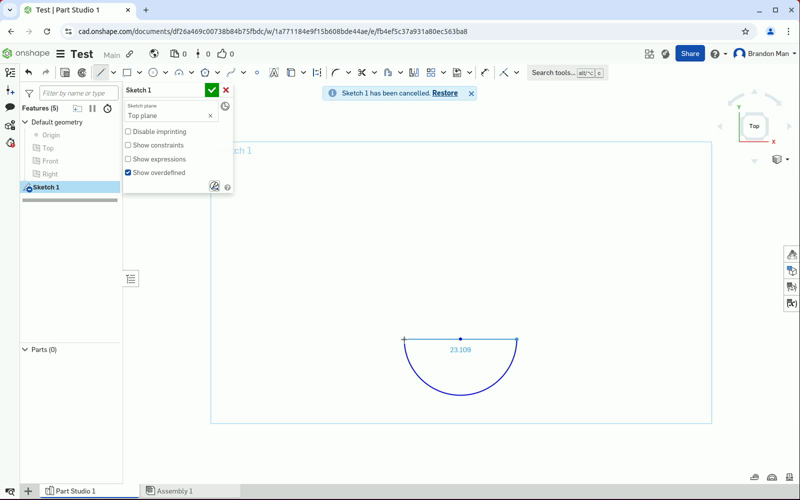
key(esc)
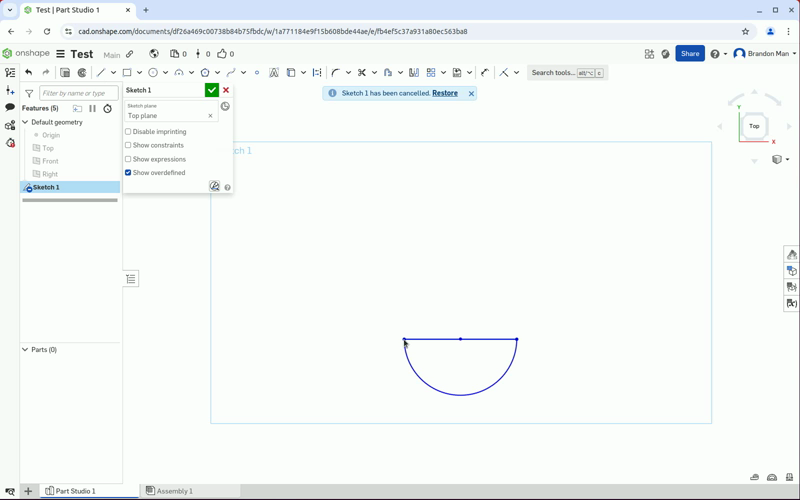
mouse_move(503, 355)
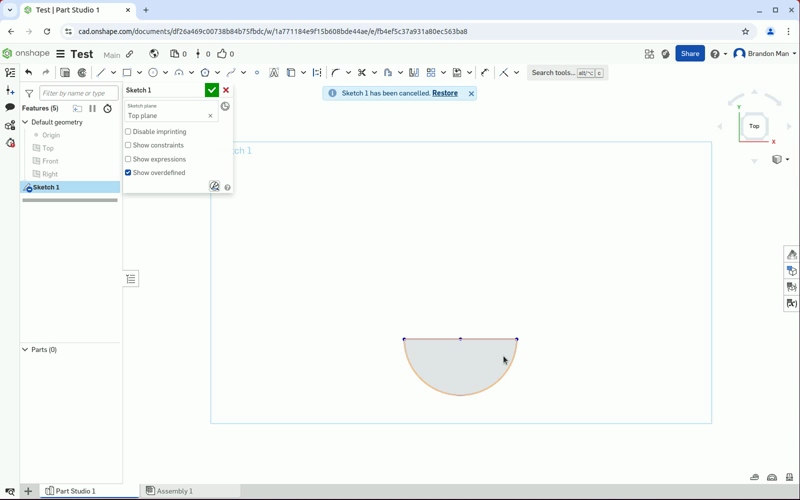
click(503, 355)
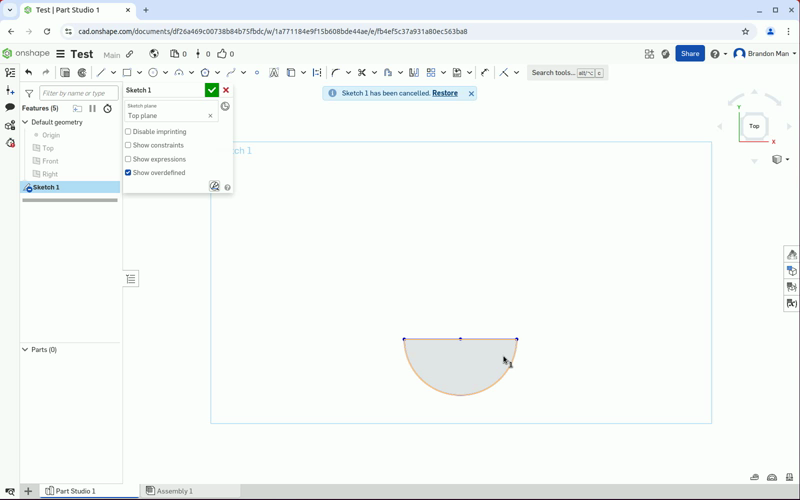
mouse_move(73, 352)
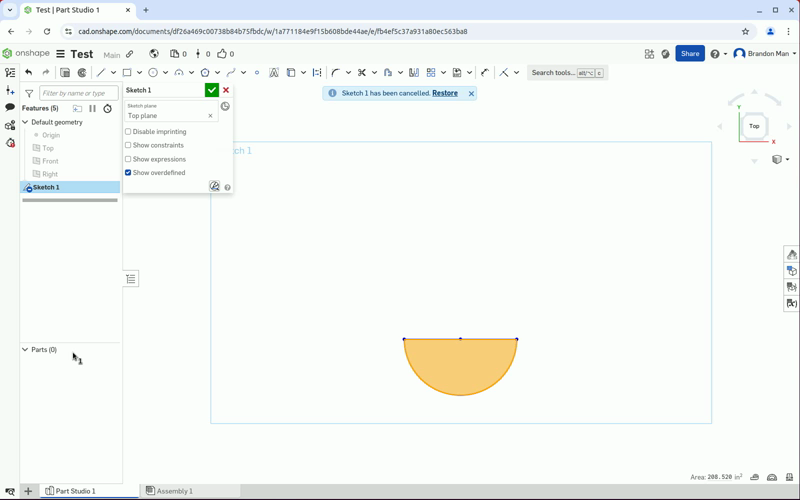
key(shift+y)
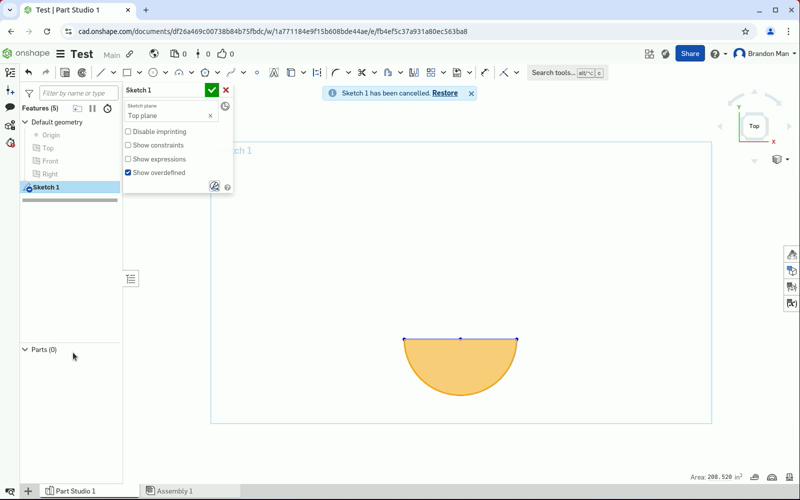
key(shift+e)
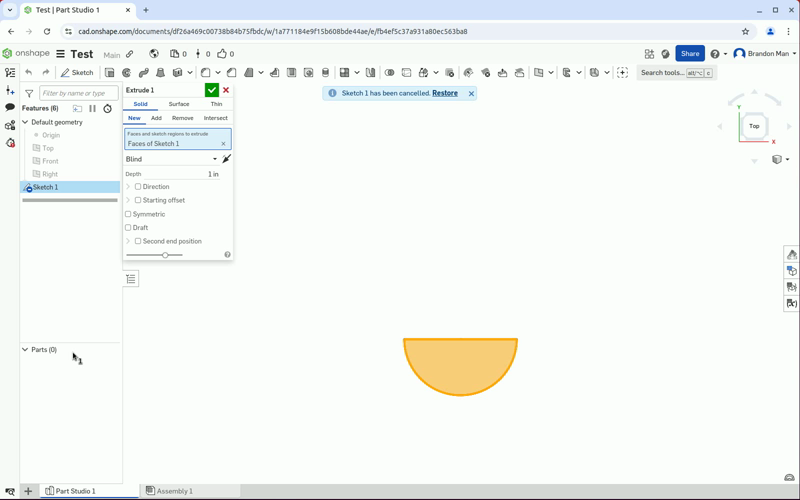
mouse_move(143, 106)
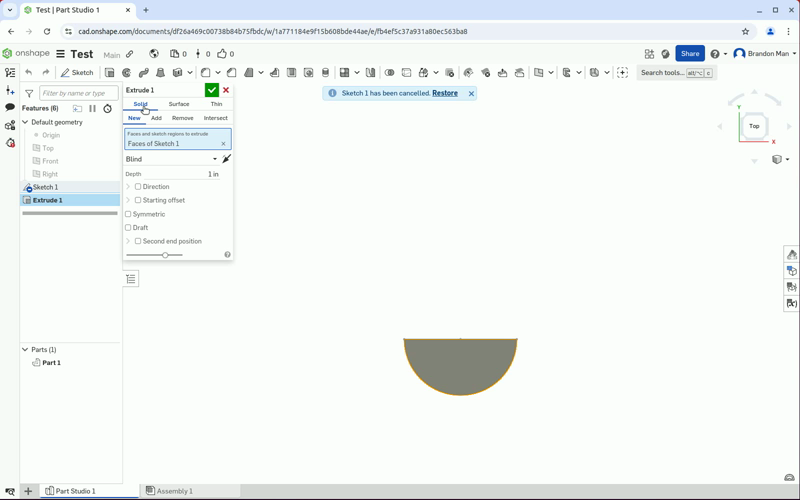
click(143, 106)
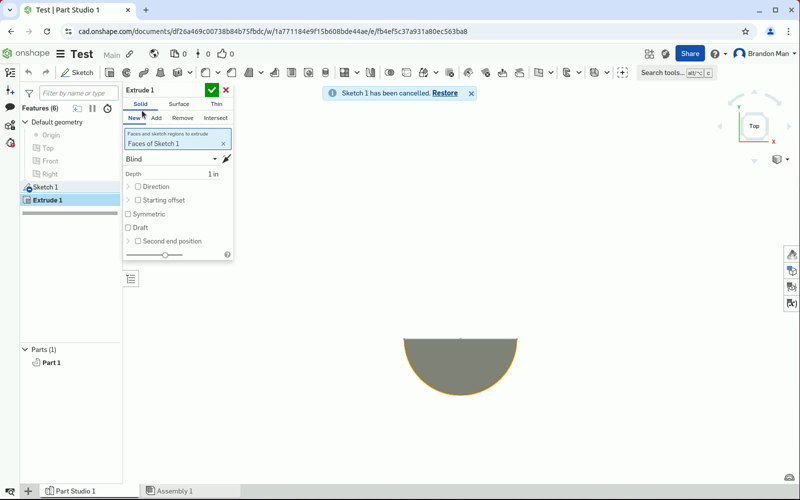
mouse_move(137, 120)
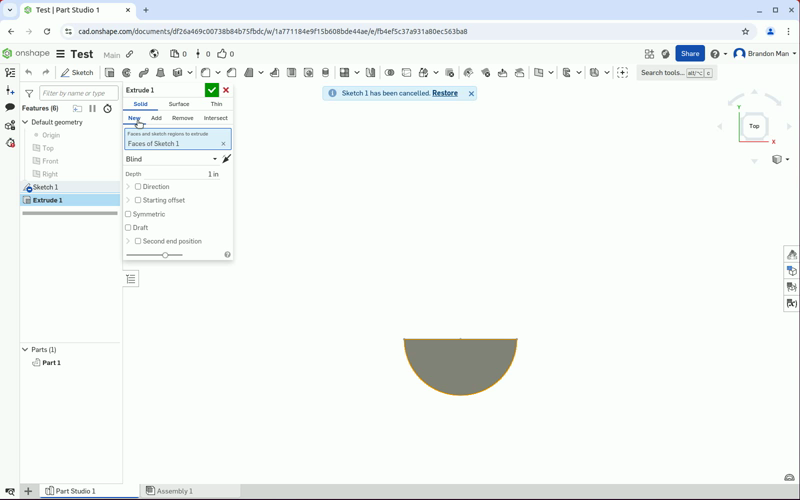
click(137, 120)
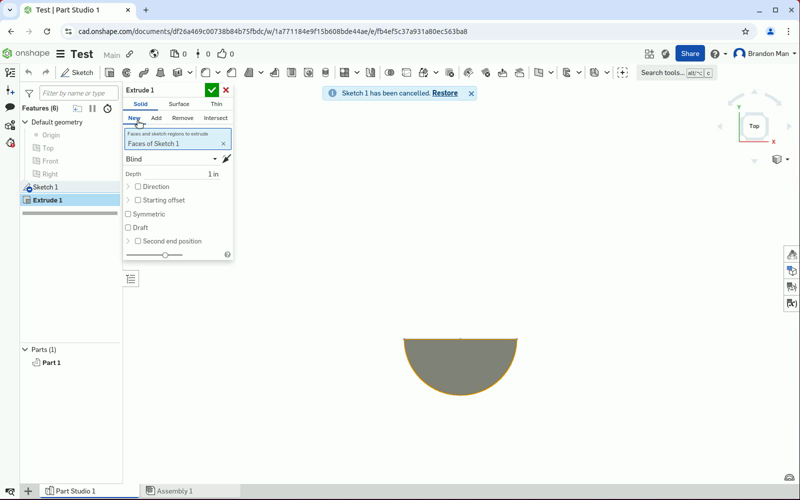
key(tab, 4)
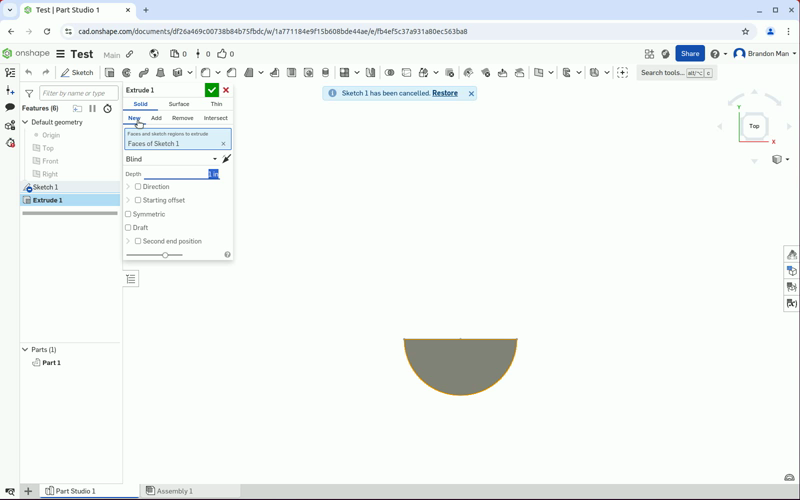
text(4.574)
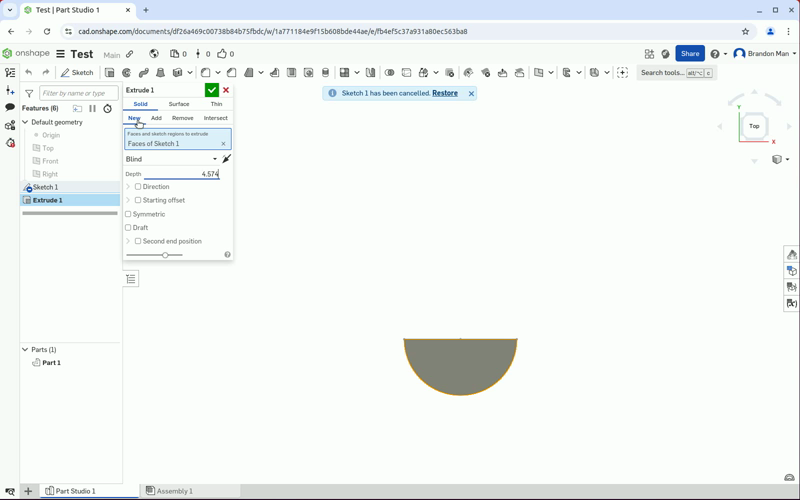
key(enter)
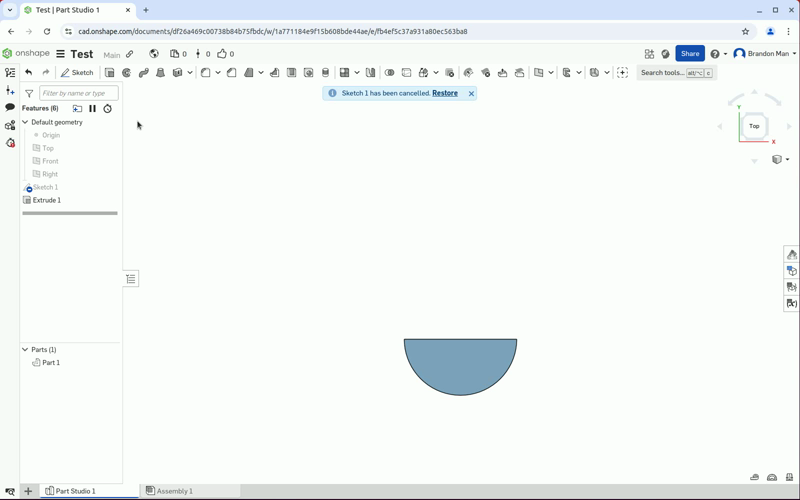
key(shift+h)
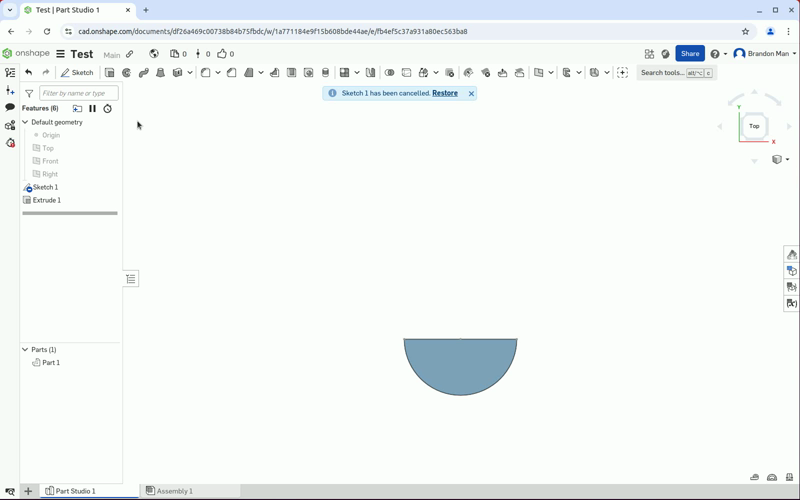
key(shift+h)
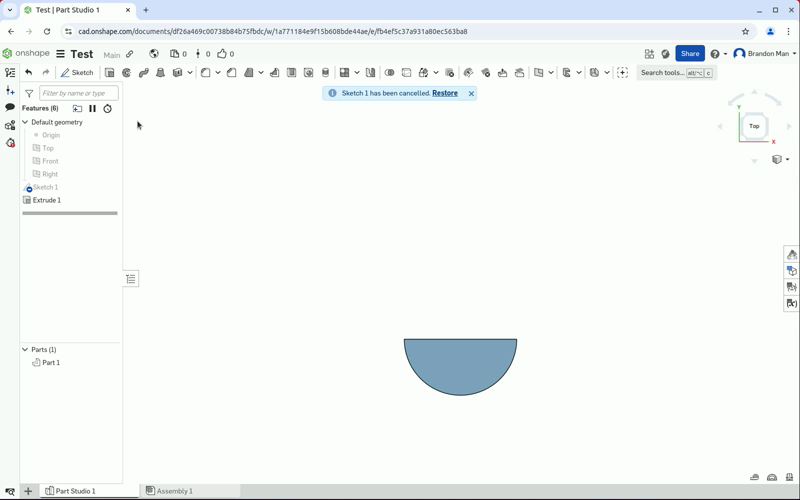
mouse_move(73, 189)
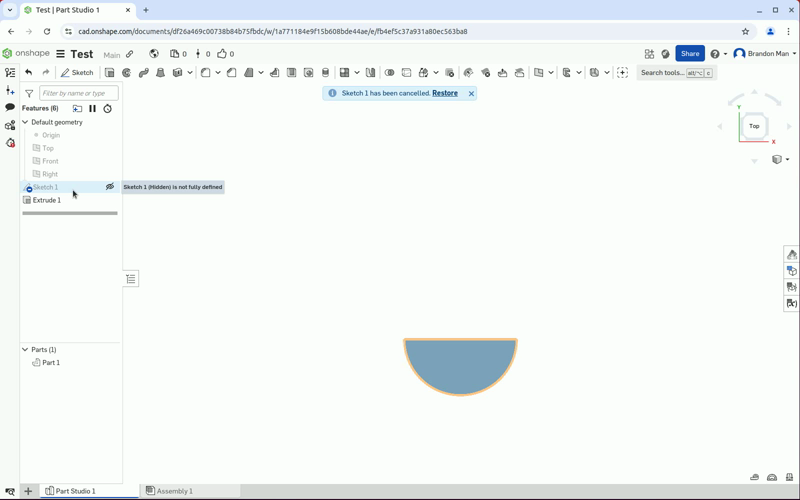
click(73, 189)
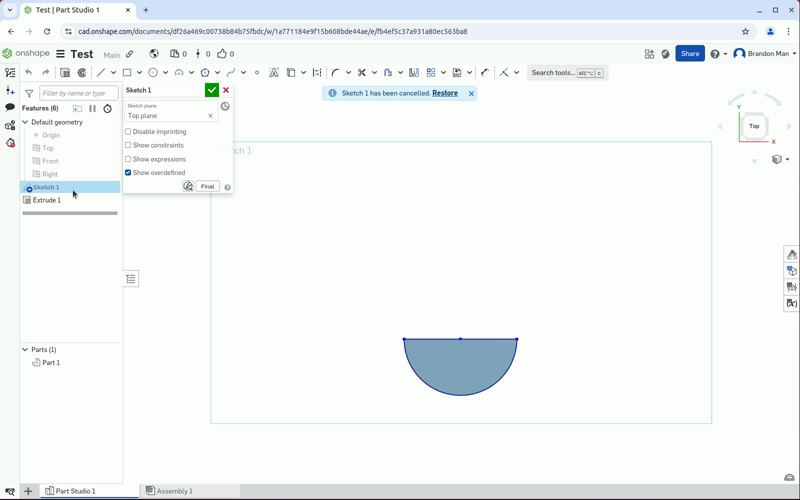
mouse_move(229, 92)
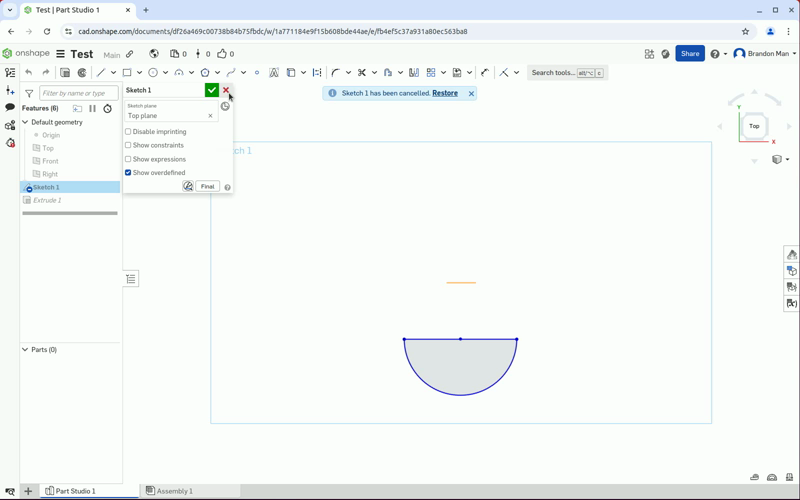
click(229, 92)
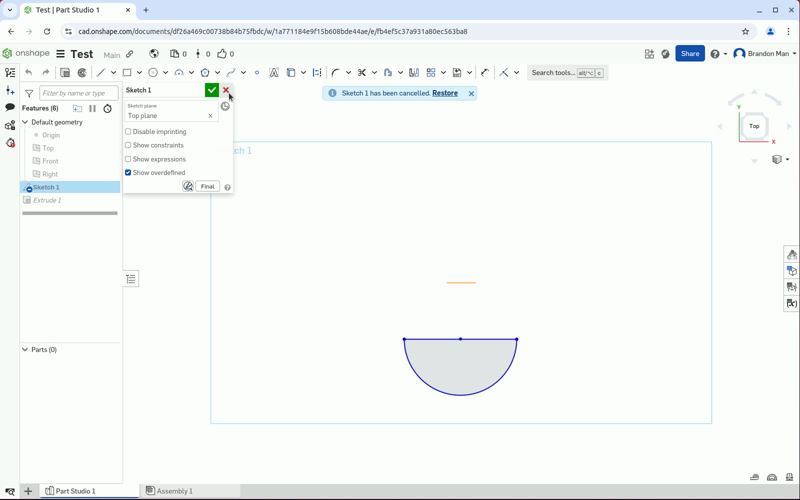
key(shift+s)
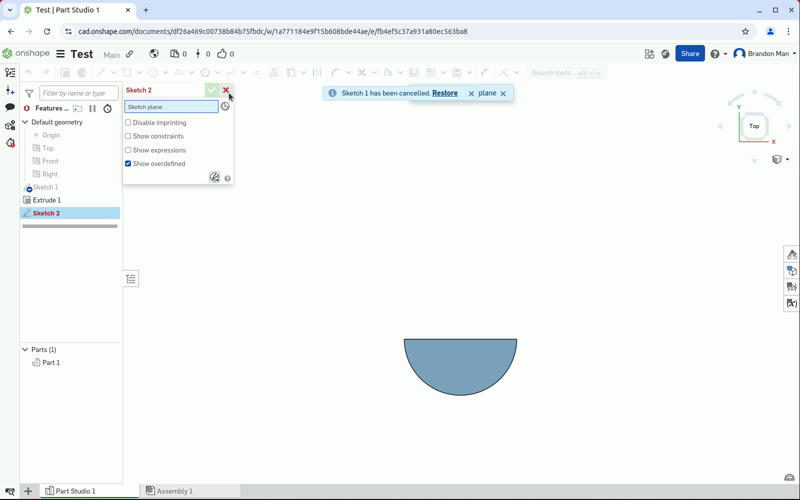
mouse_move(73, 150)
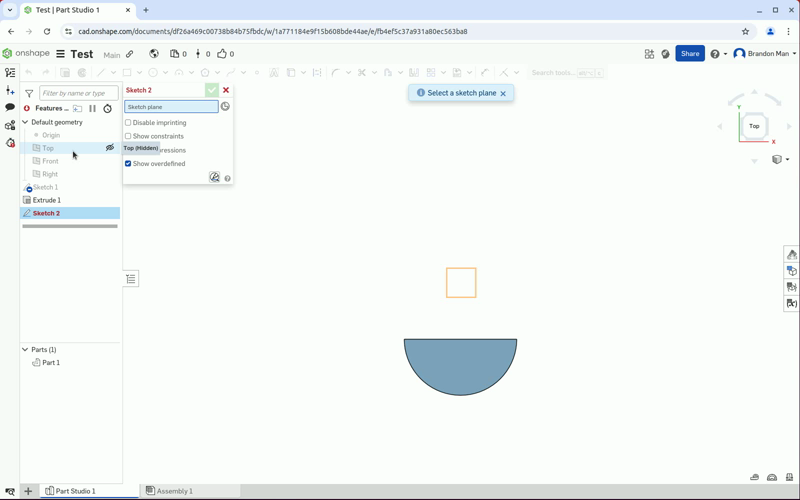
click(73, 150)
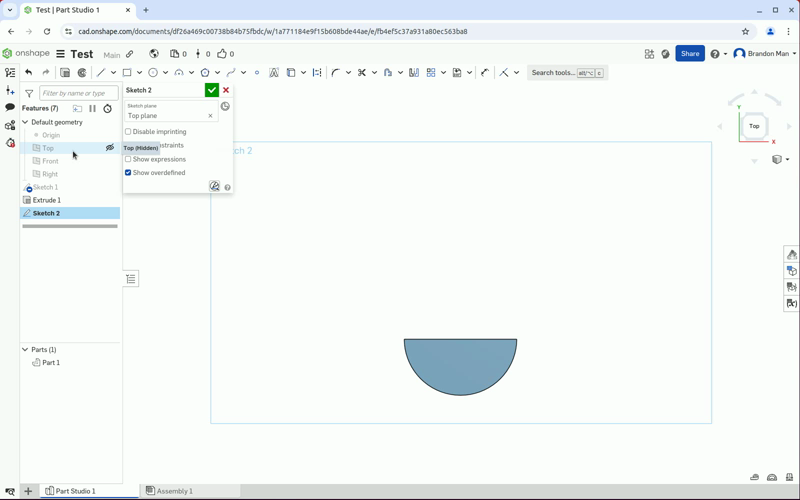
mouse_move(73, 352)
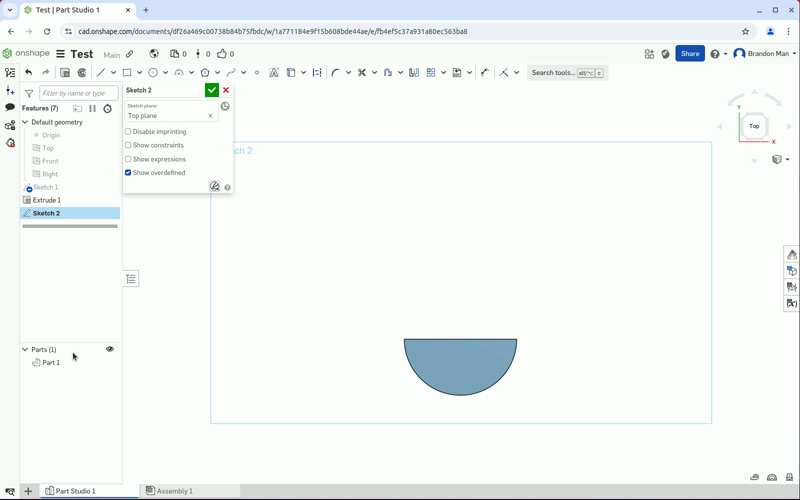
key(y)
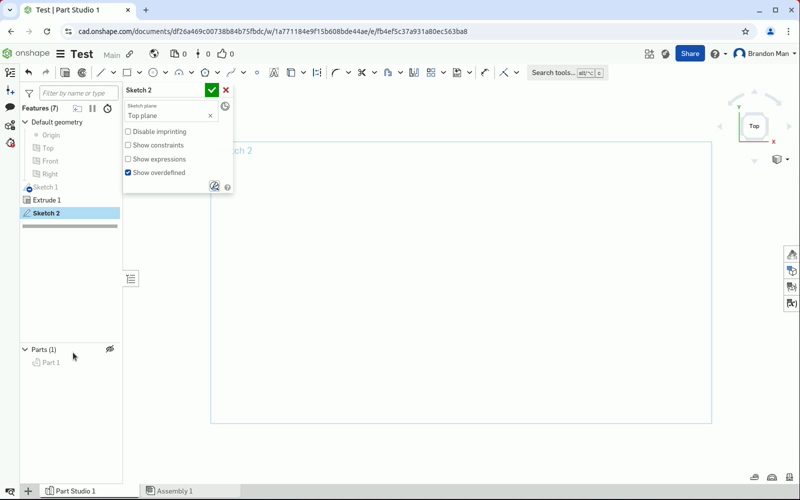
key(l)
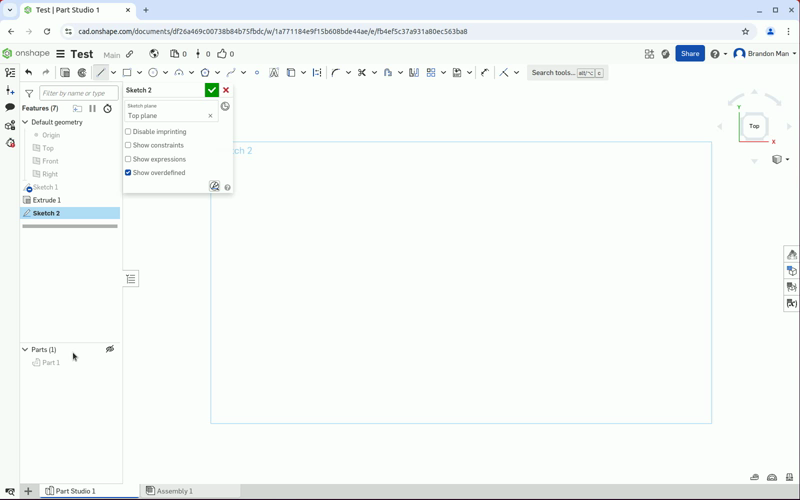
key_down(shift)
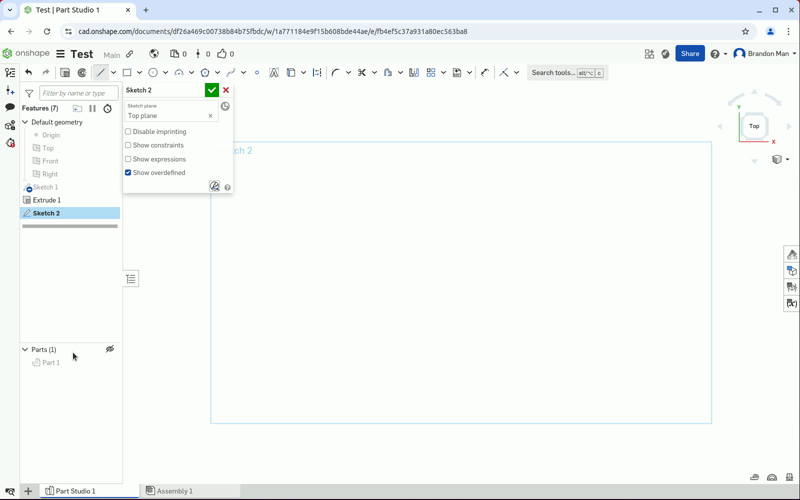
mouse_move(404, 226)
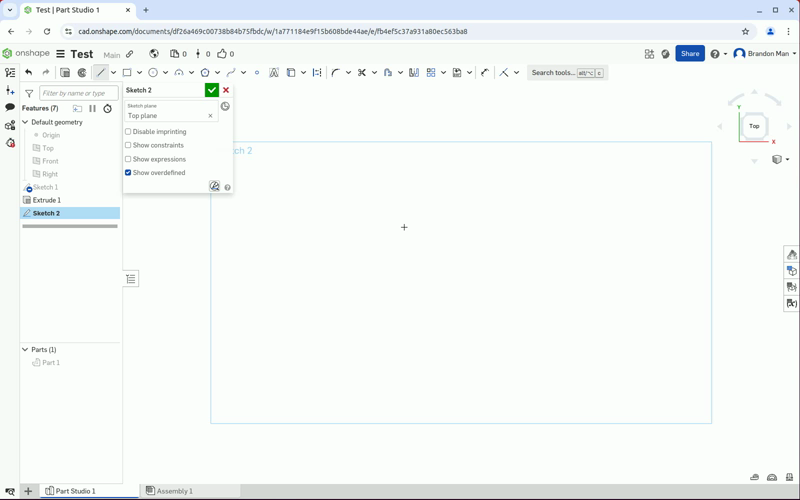
click(404, 226)
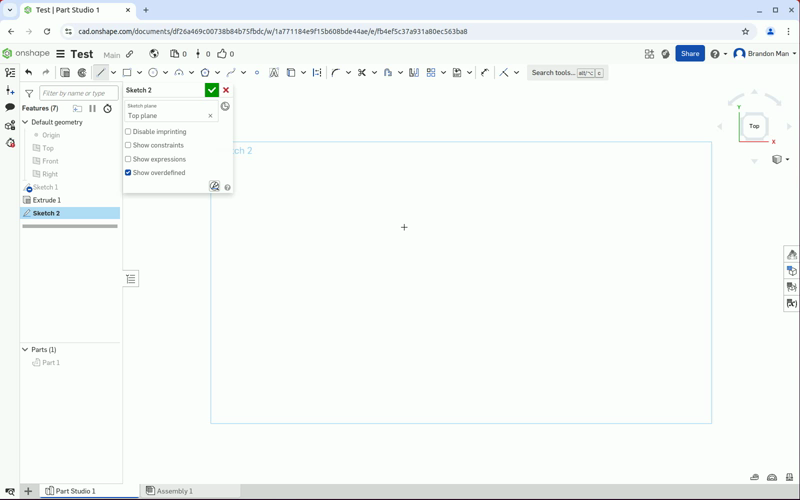
key_up(shift)
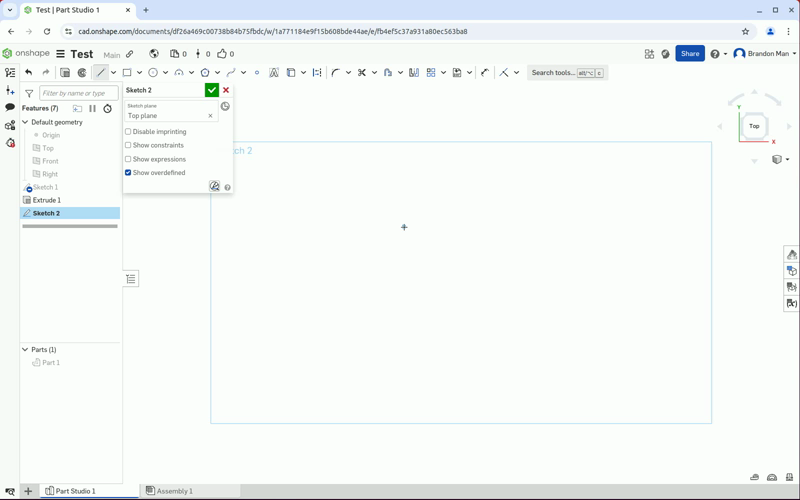
key_down(shift)
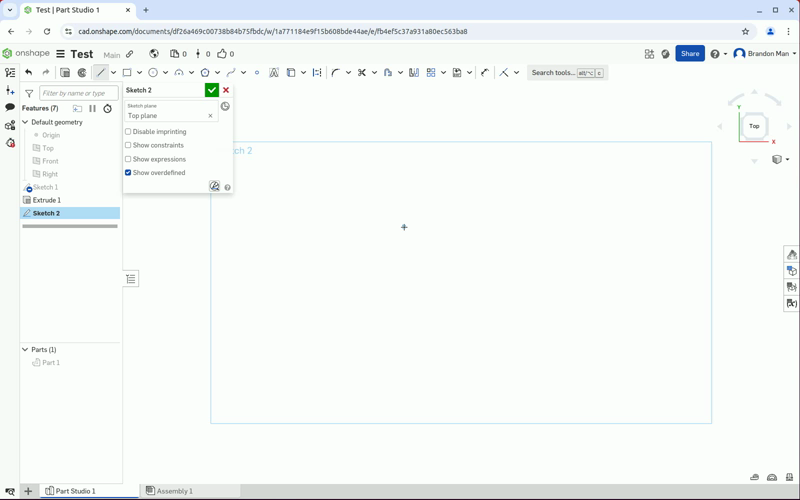
mouse_move(516, 226)
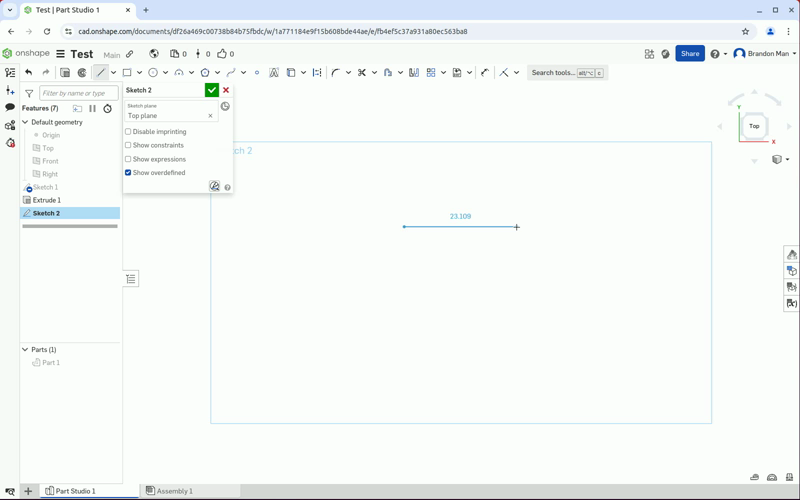
click(516, 226)
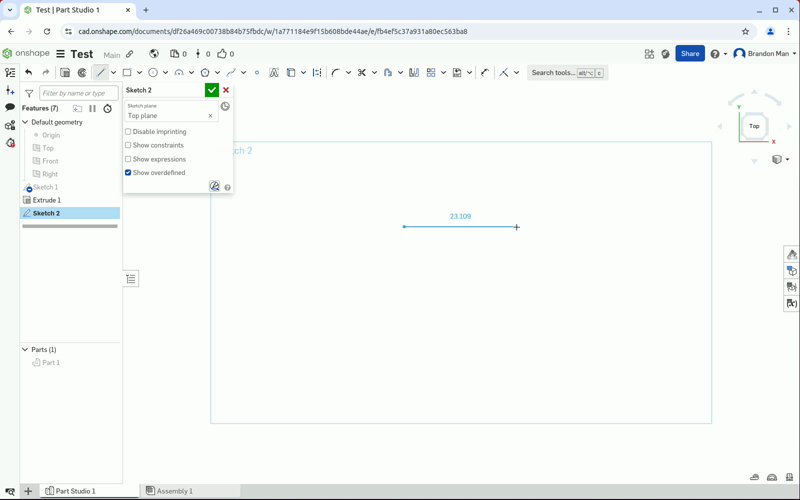
key_up(shift)
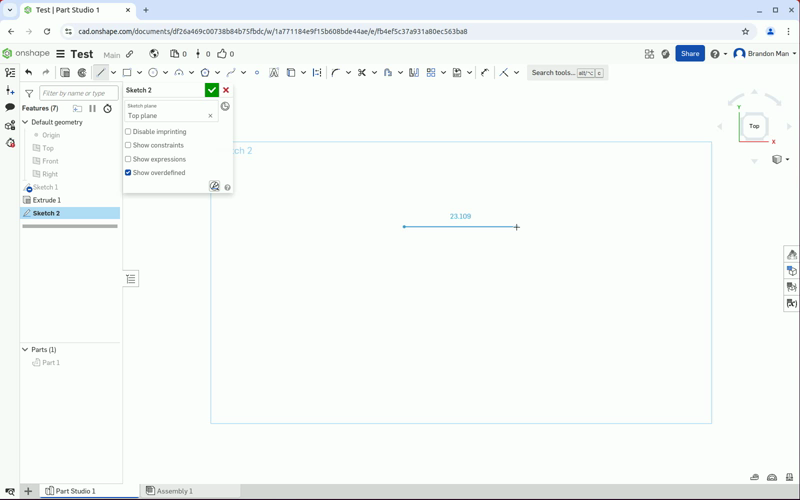
key(esc)
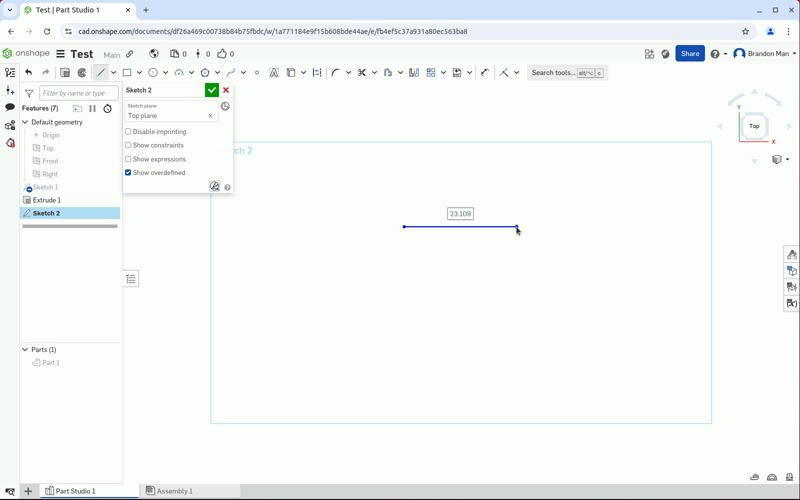
key(a)
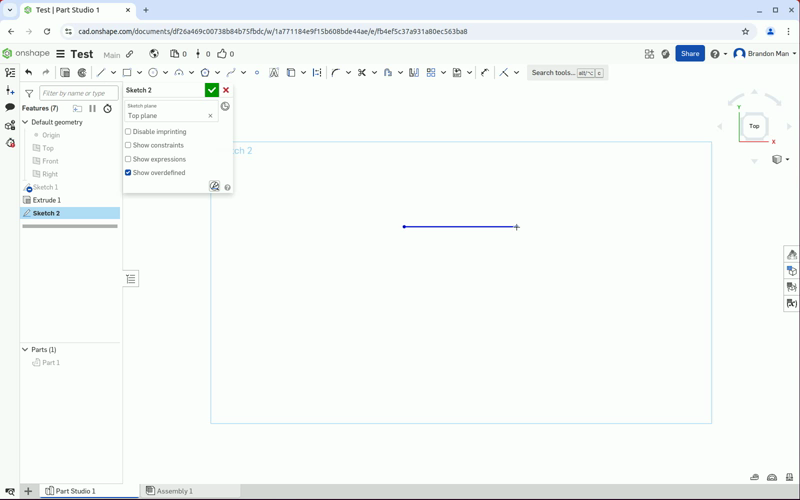
mouse_move(516, 226)
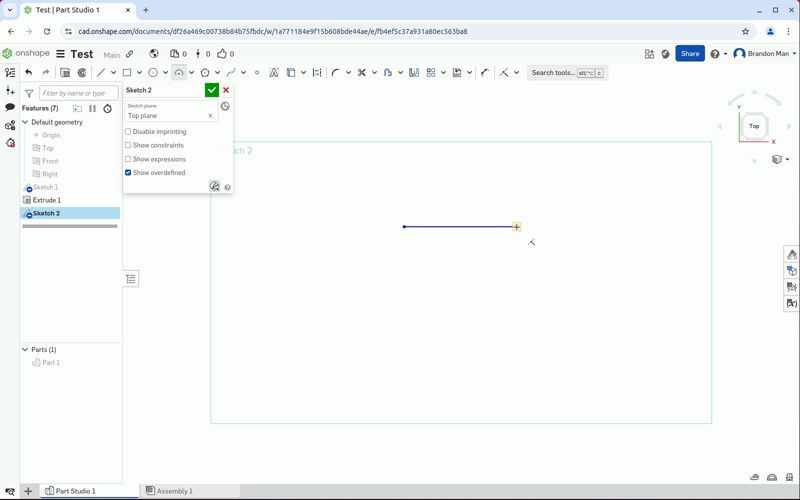
click(516, 226)
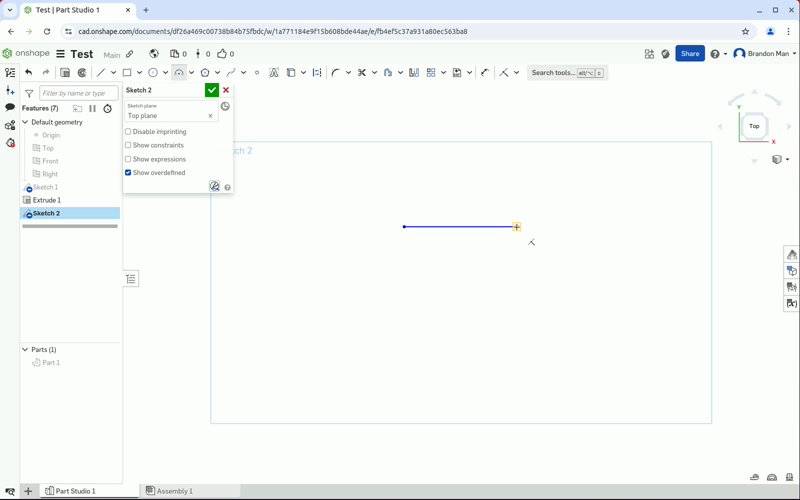
mouse_move(404, 226)
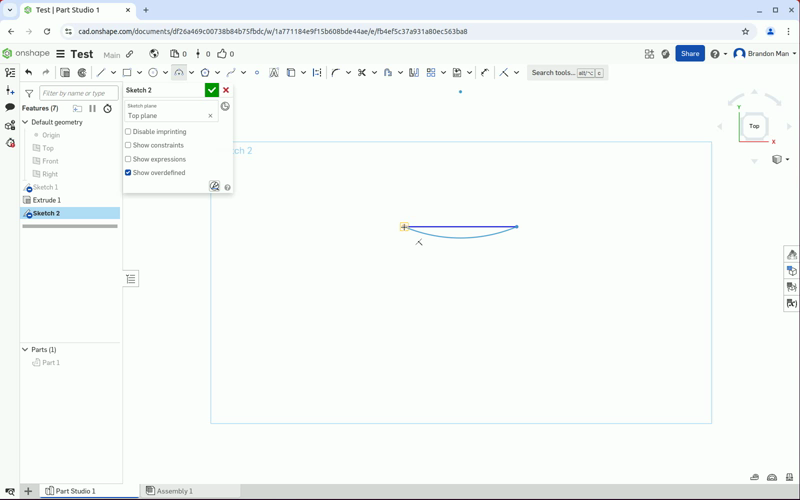
click(404, 226)
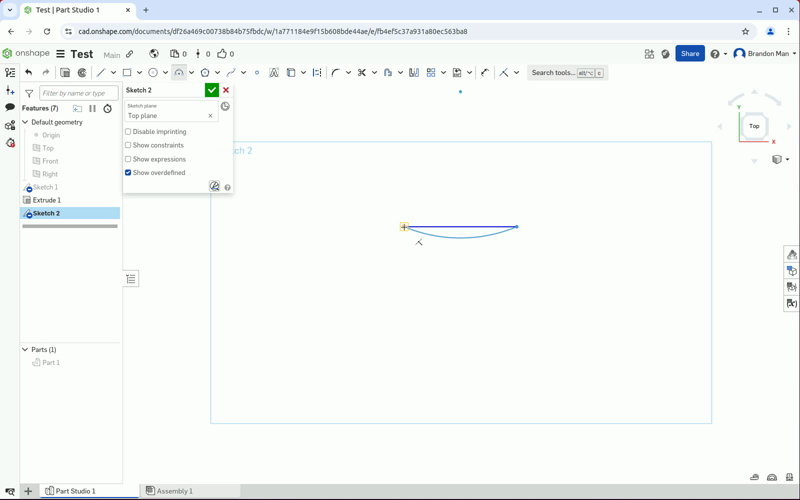
key_down(shift)
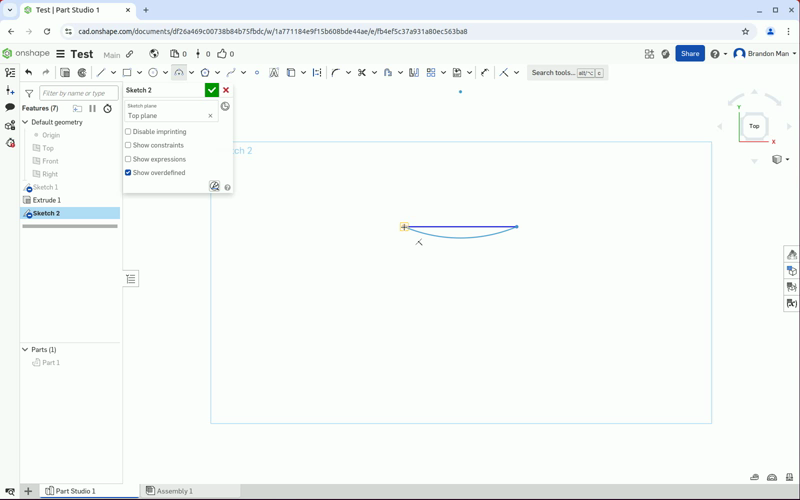
mouse_move(460, 170)
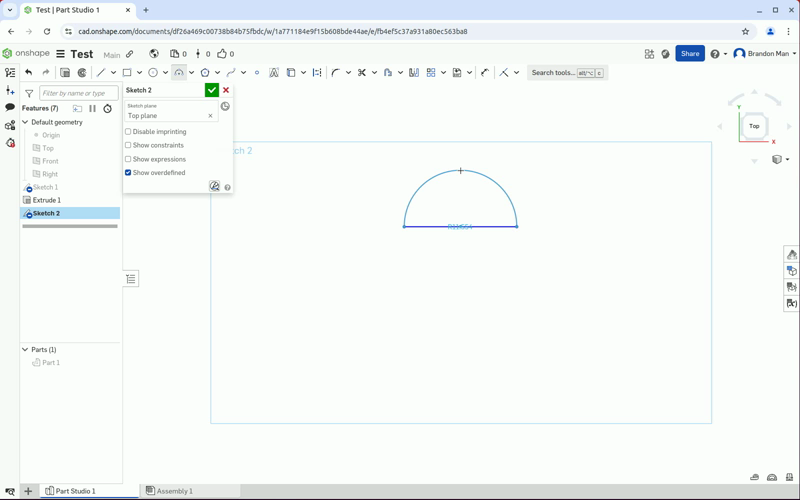
click(460, 170)
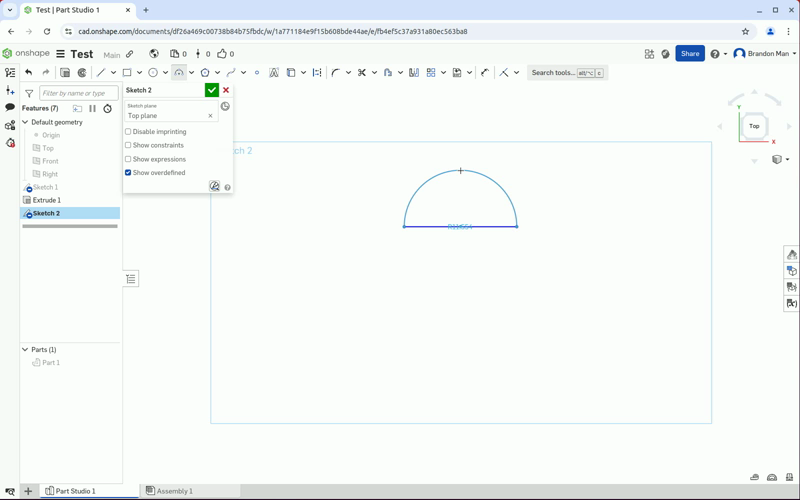
key_up(shift)
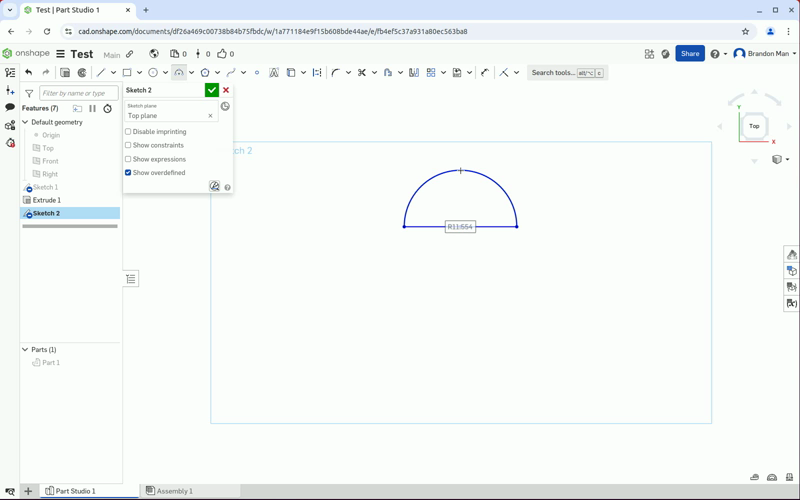
key(esc)
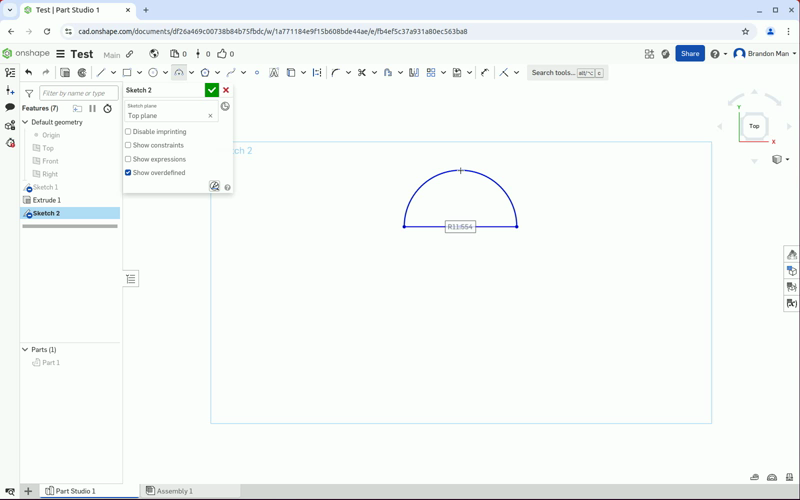
mouse_move(470, 196)
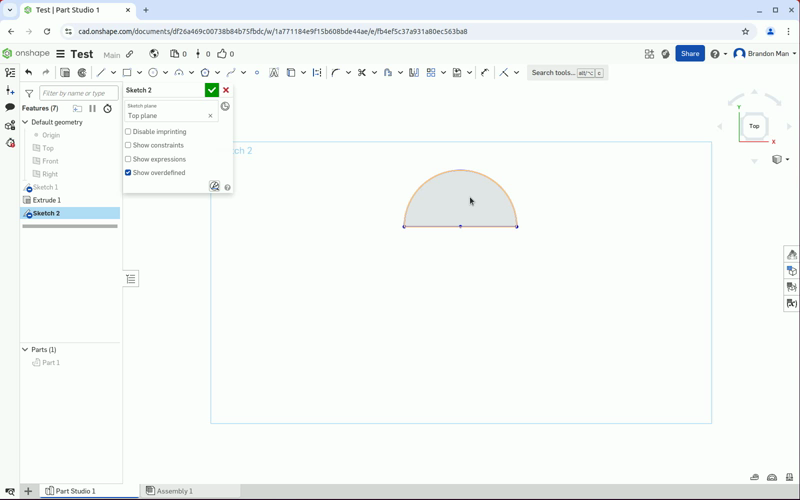
scroll(6)
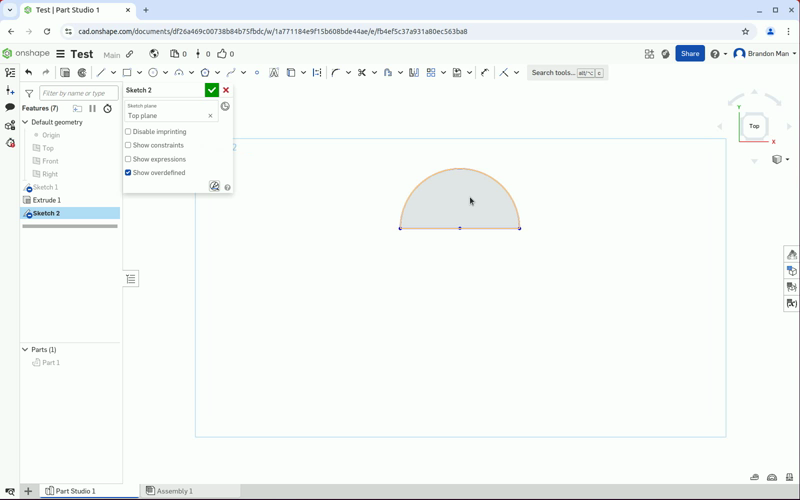
scroll(6)
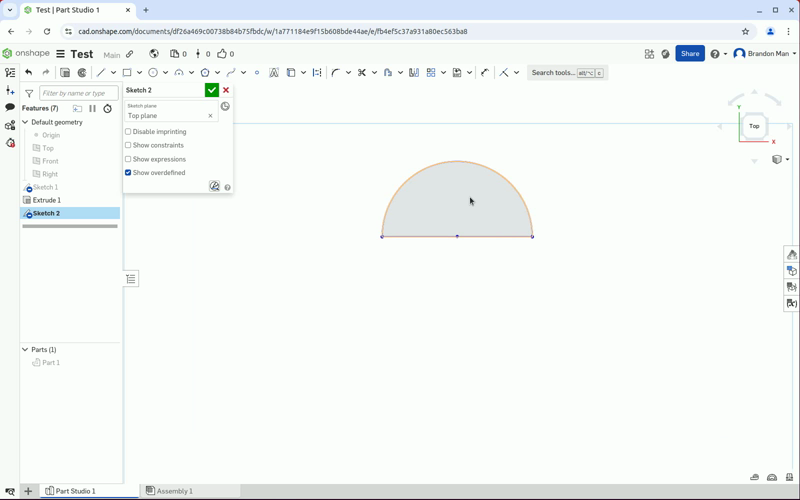
scroll(6)
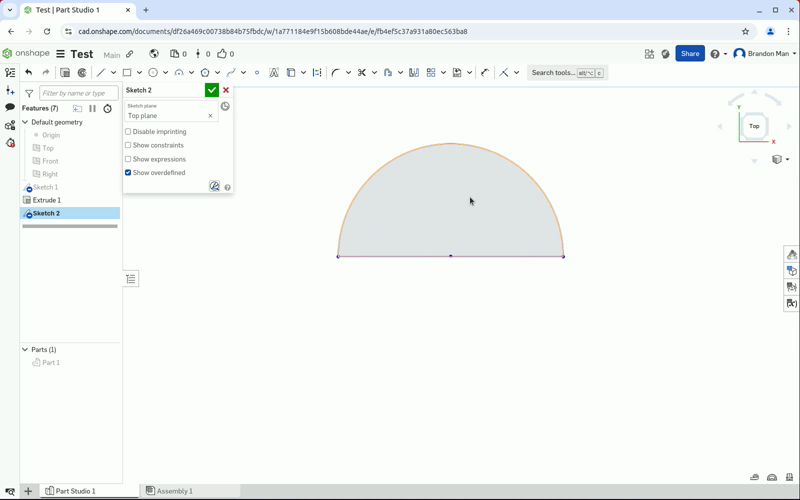
scroll(6)
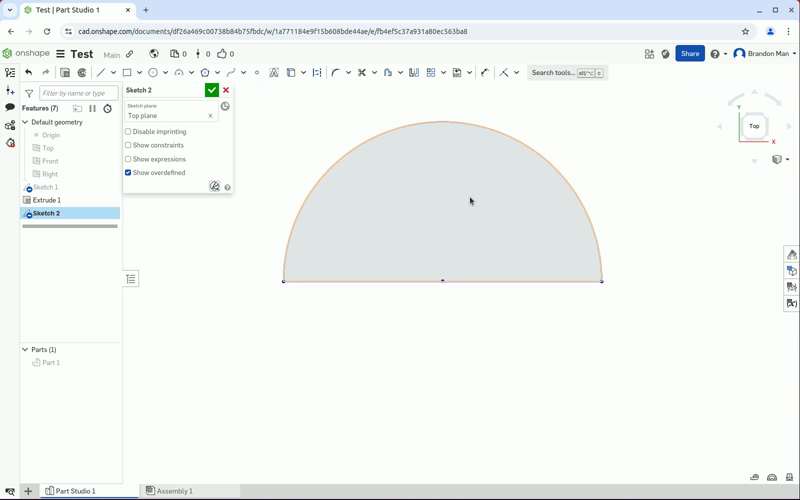
scroll(6)
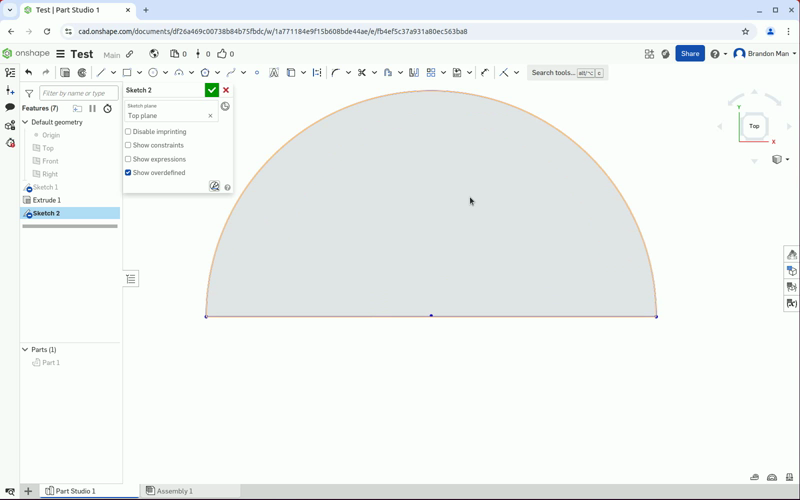
scroll(6)
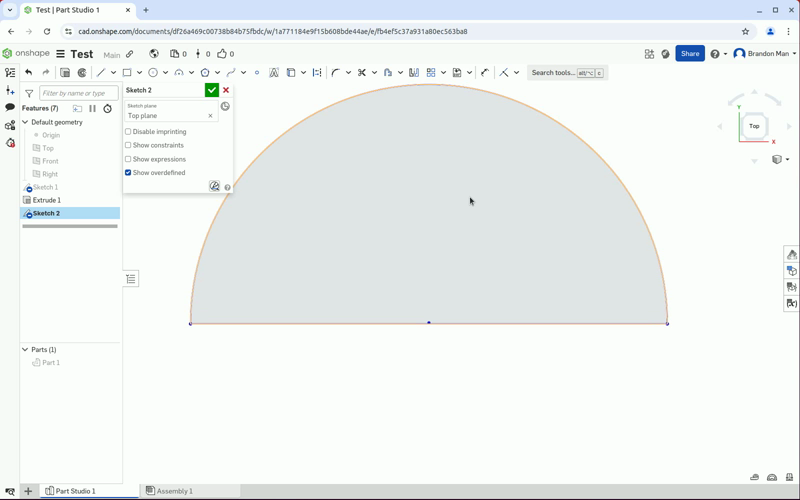
scroll(6)
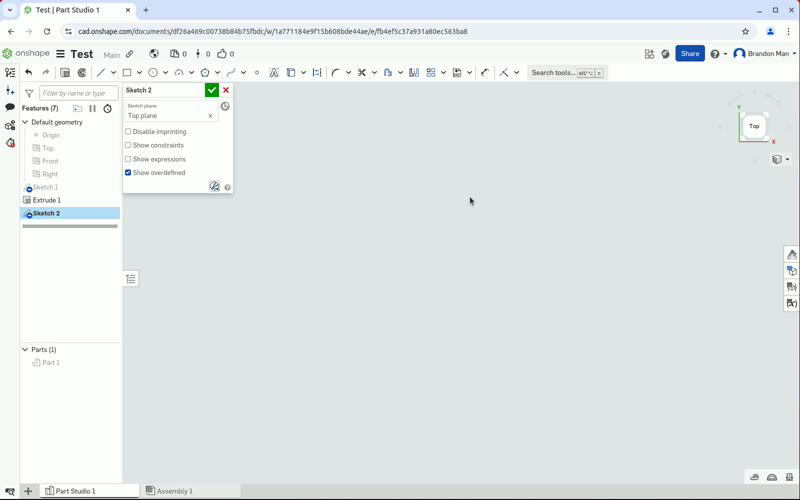
click(470, 196)
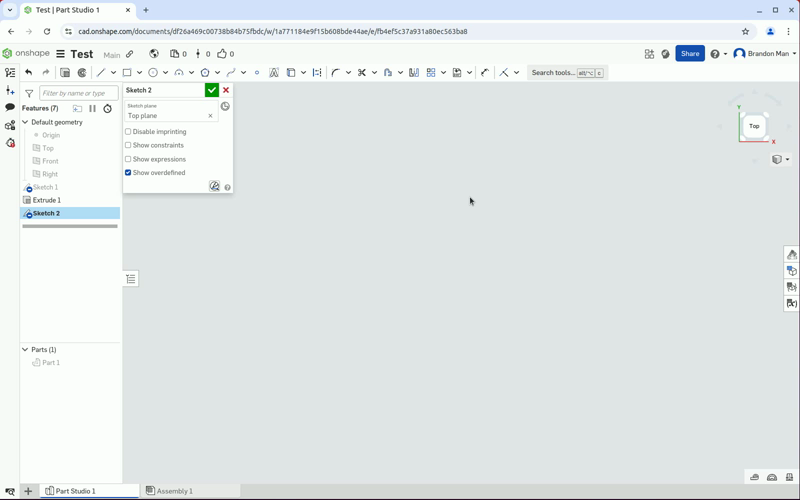
scroll(-6)
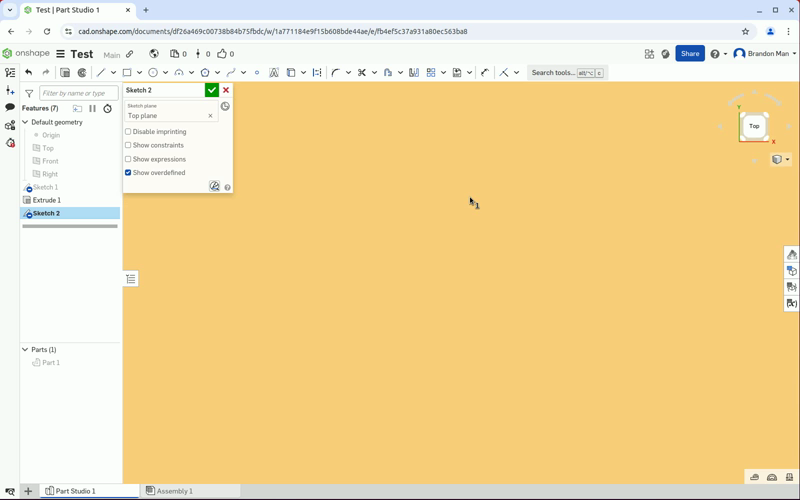
scroll(-6)
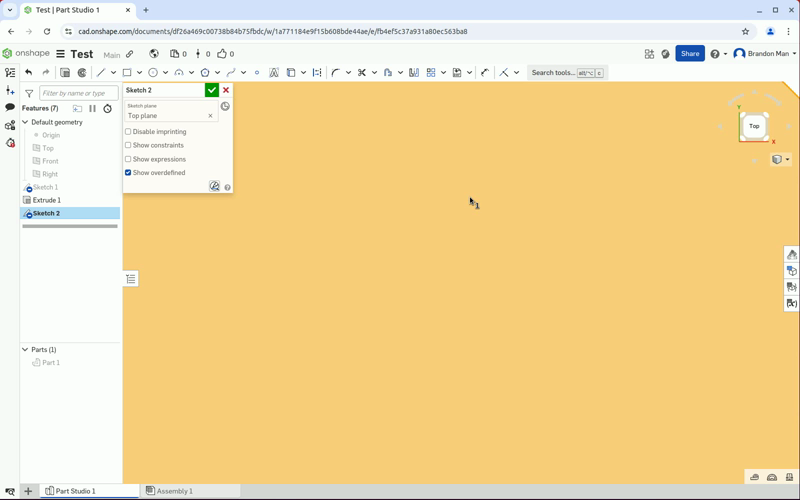
scroll(-6)
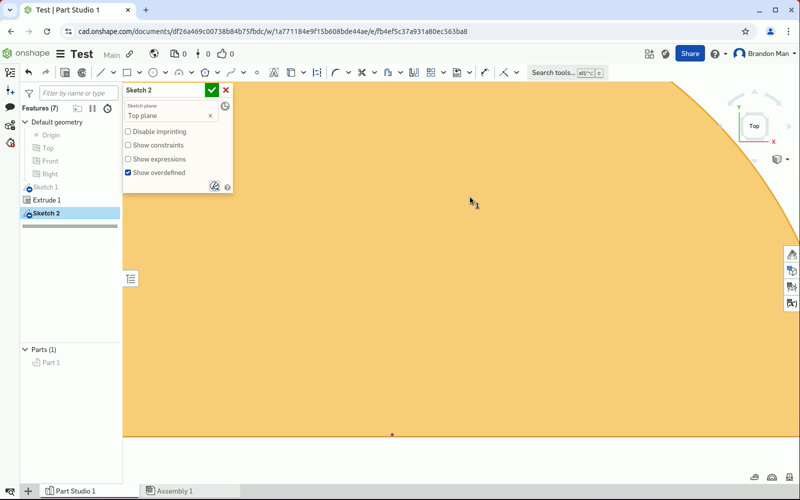
scroll(-6)
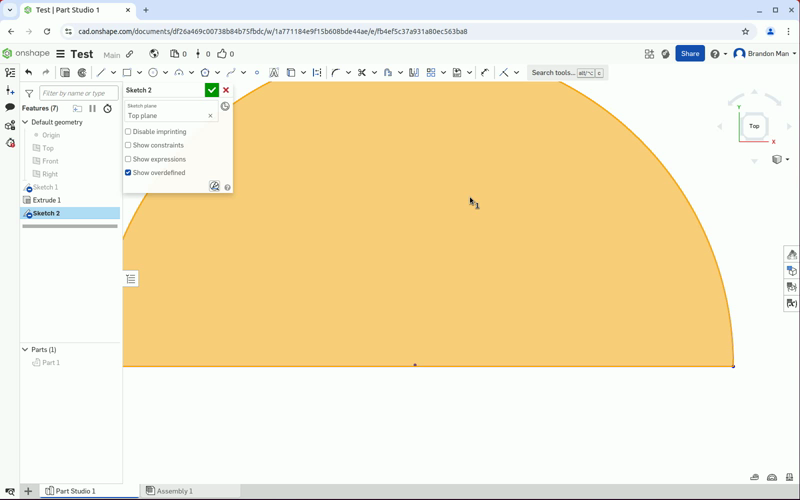
scroll(-6)
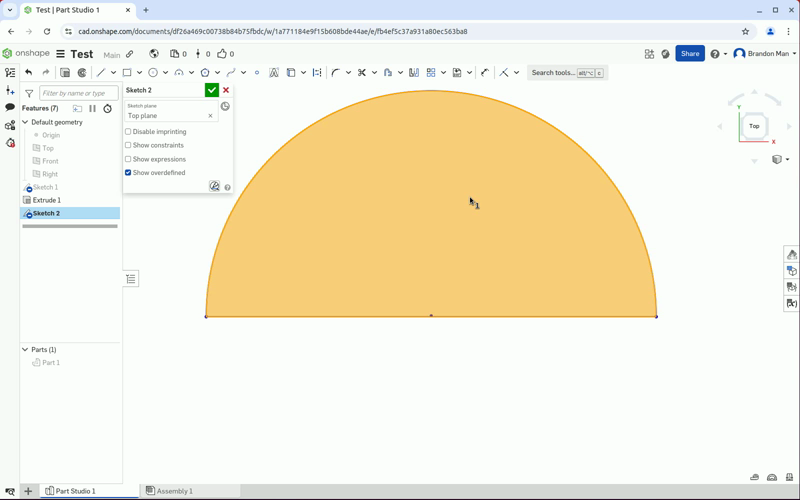
scroll(-6)
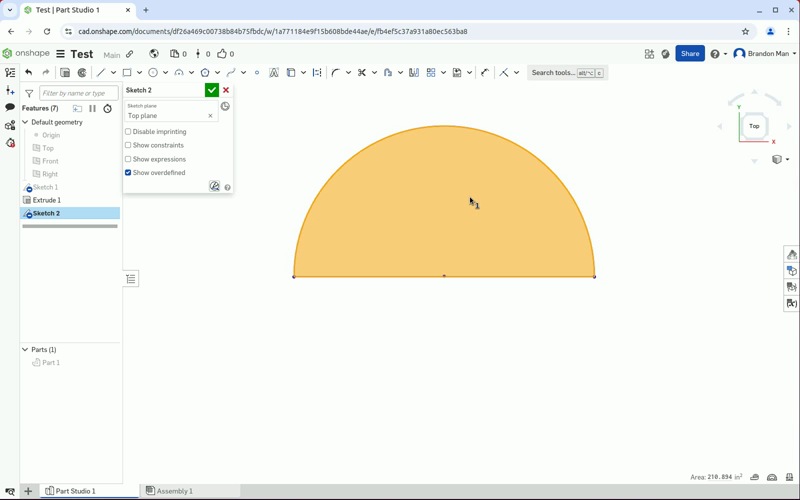
scroll(-6)
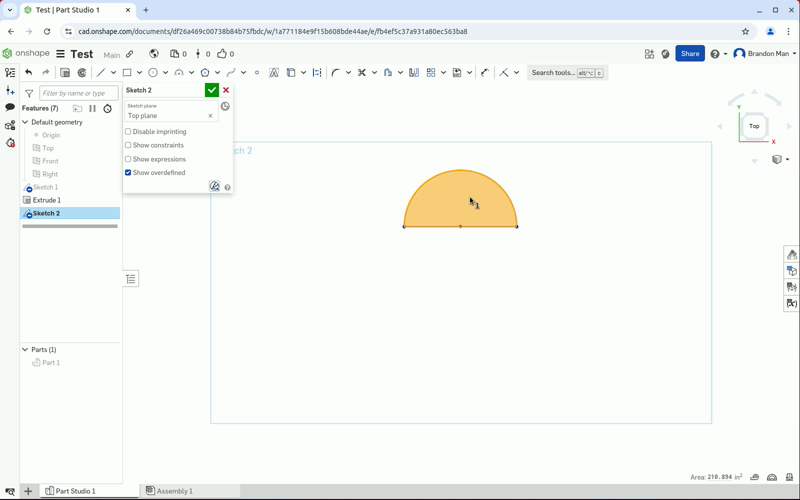
mouse_move(73, 352)
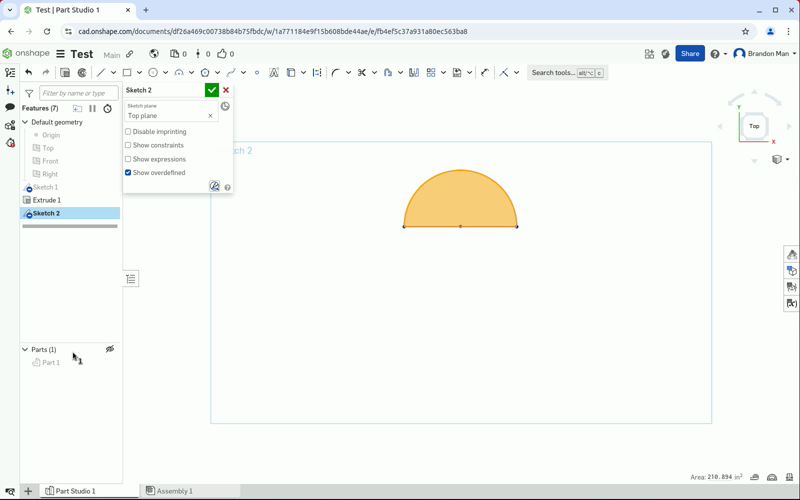
key(shift+y)
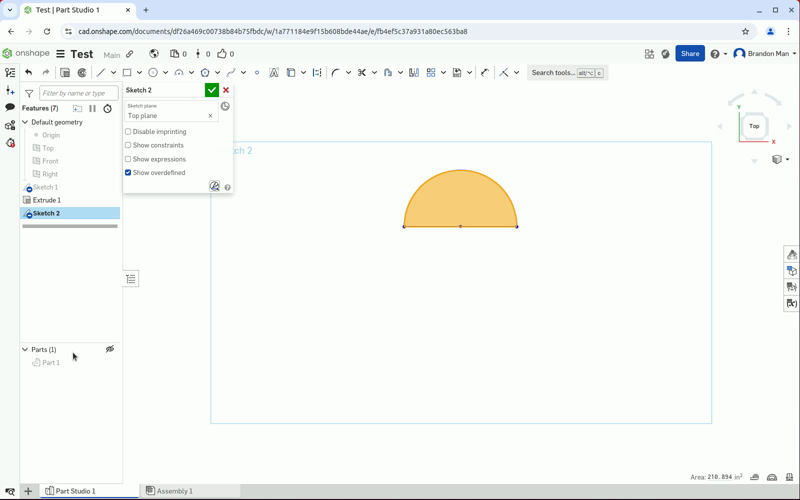
key(shift+e)
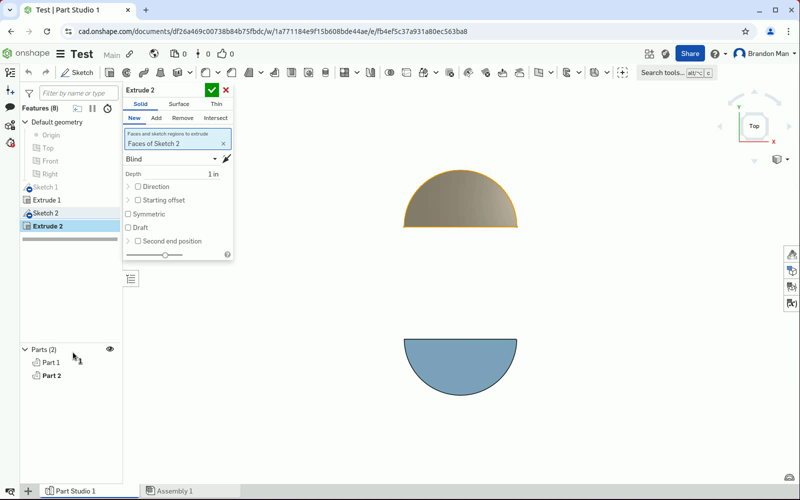
mouse_move(143, 106)
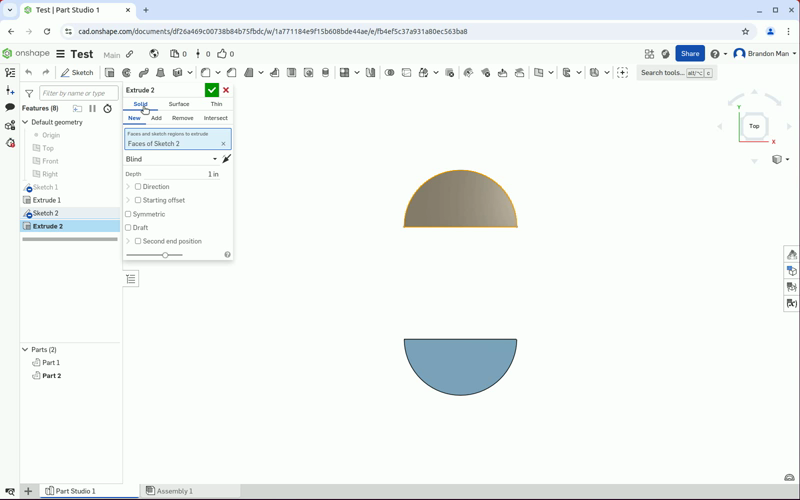
click(143, 106)
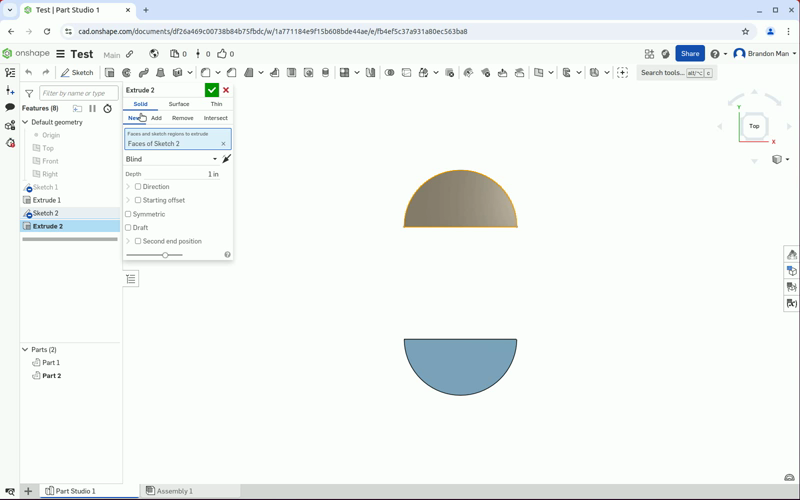
mouse_move(137, 120)
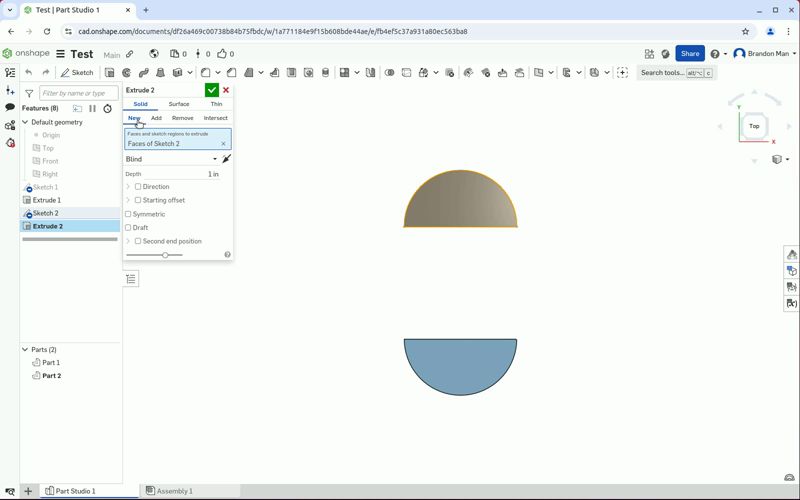
click(137, 120)
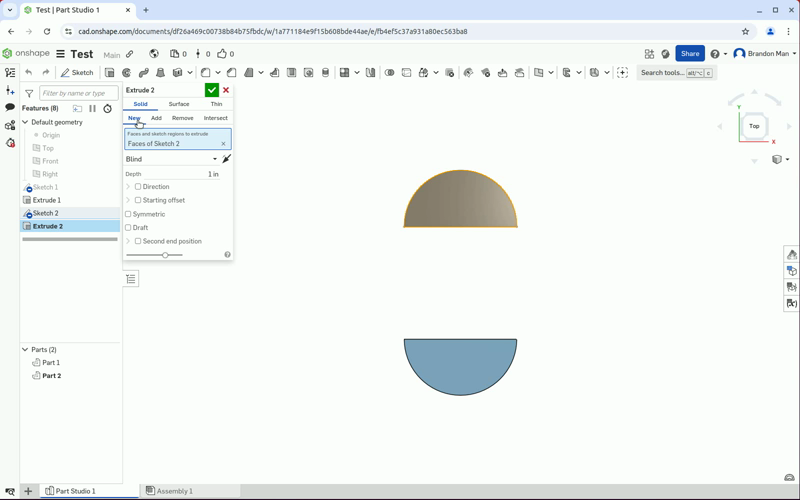
key(tab, 4)
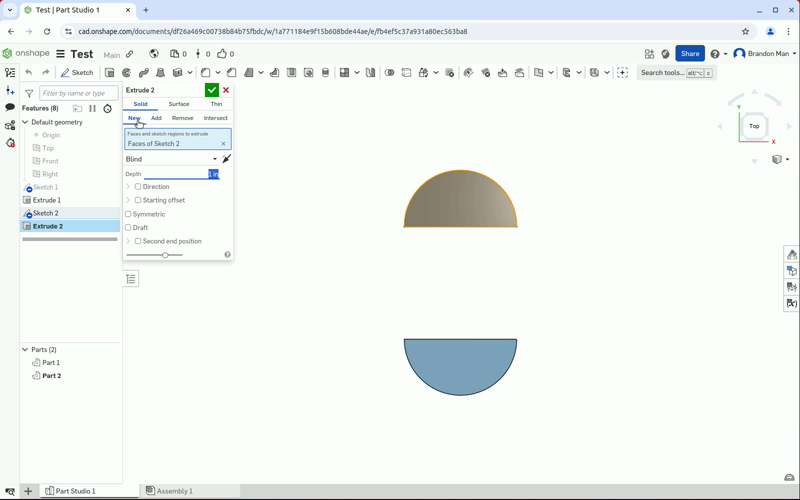
text(4.574)
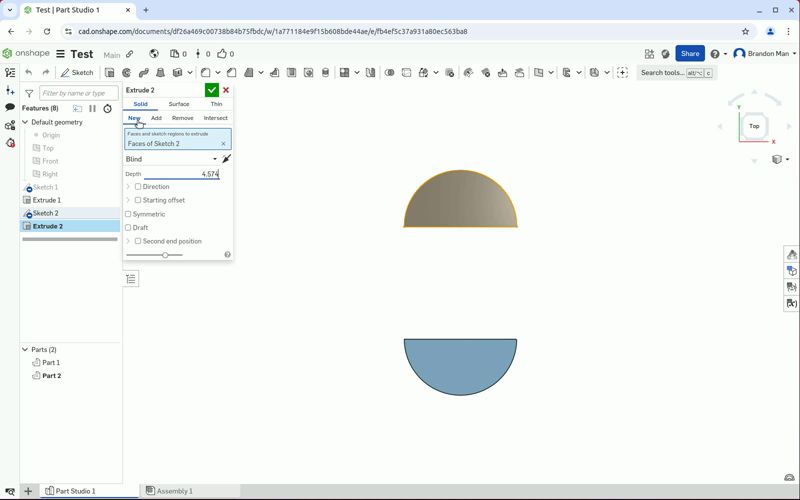
key(enter)
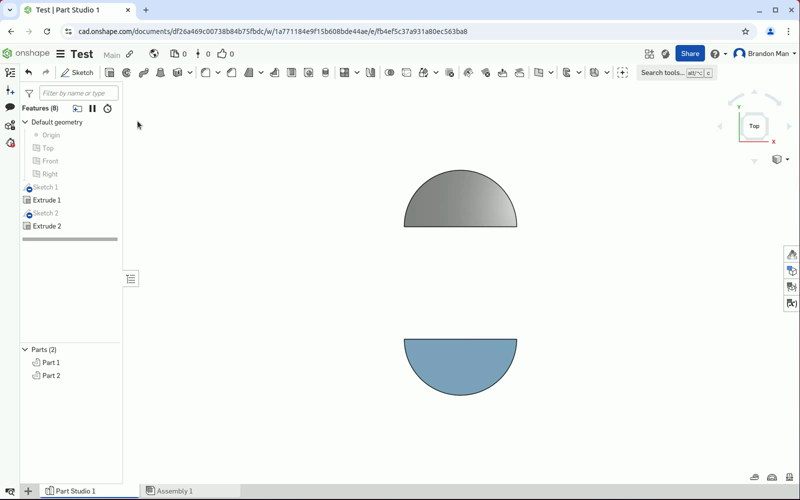
key(shift+h)
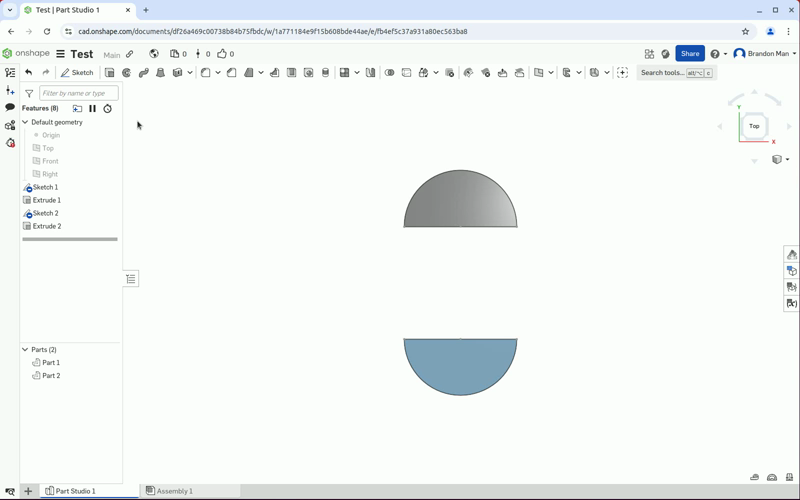
key(shift+h)
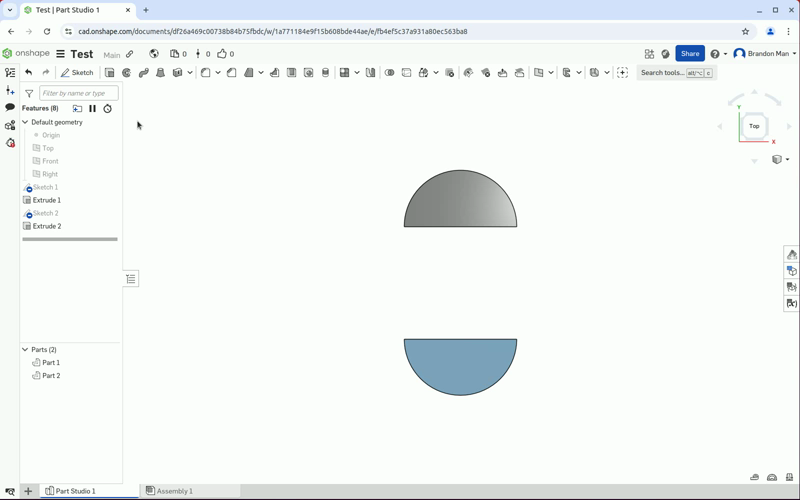
mouse_move(73, 189)
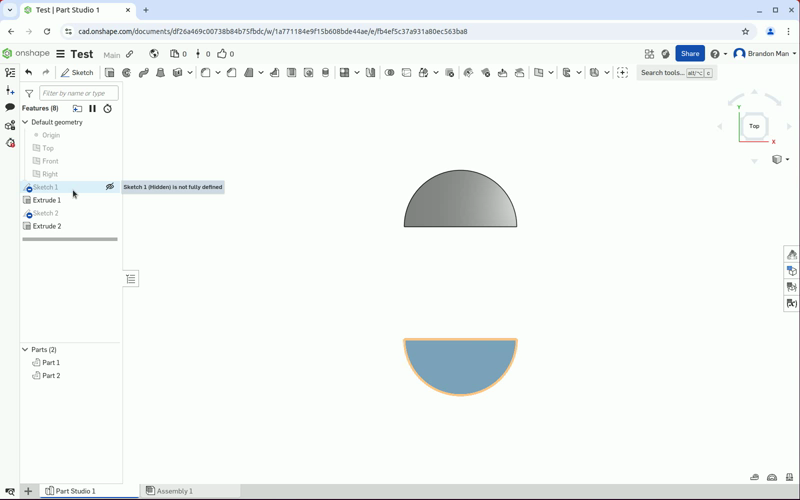
click(73, 189)
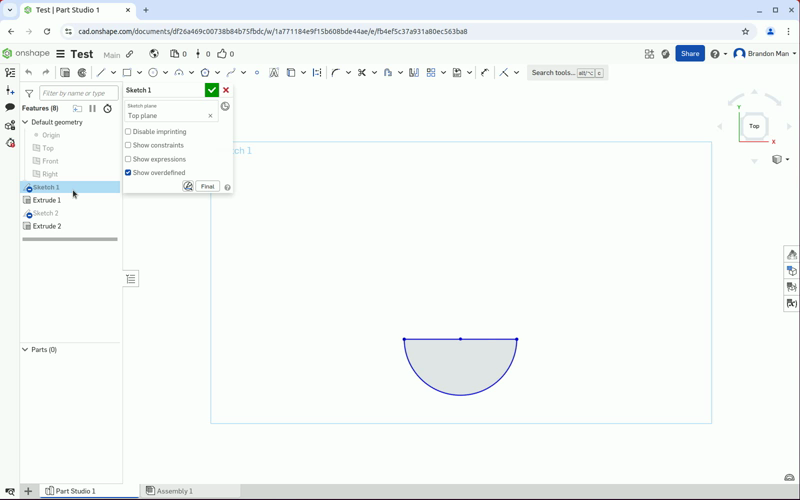
mouse_move(229, 92)
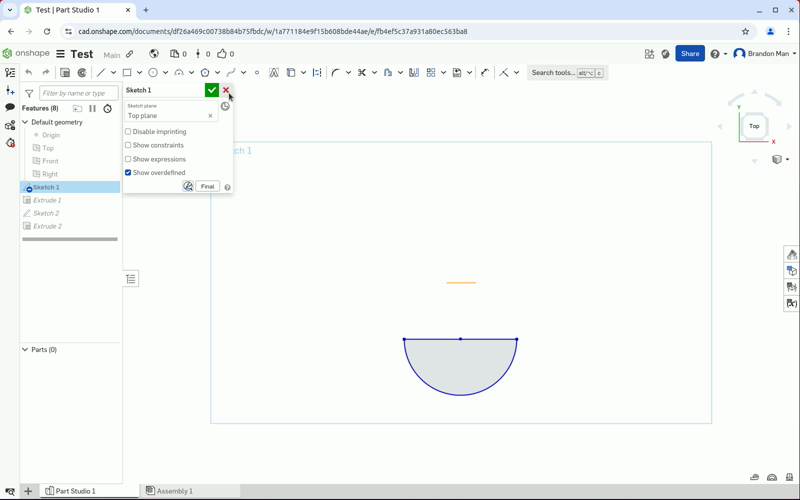
click(229, 92)
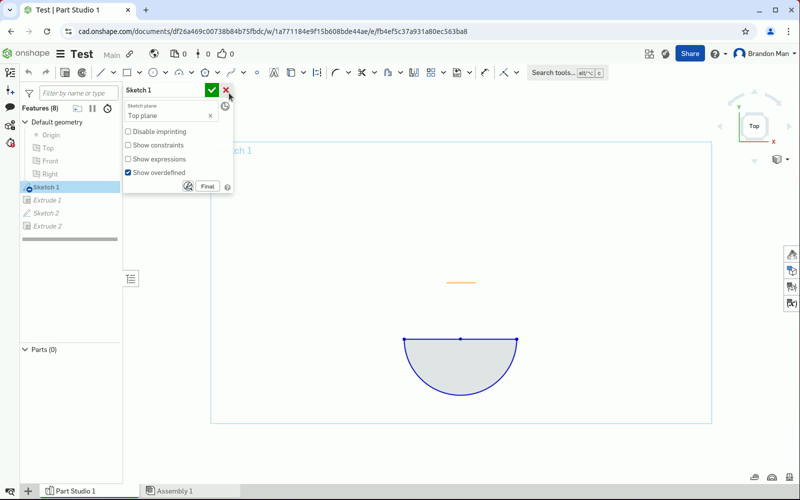
key(shift+s)
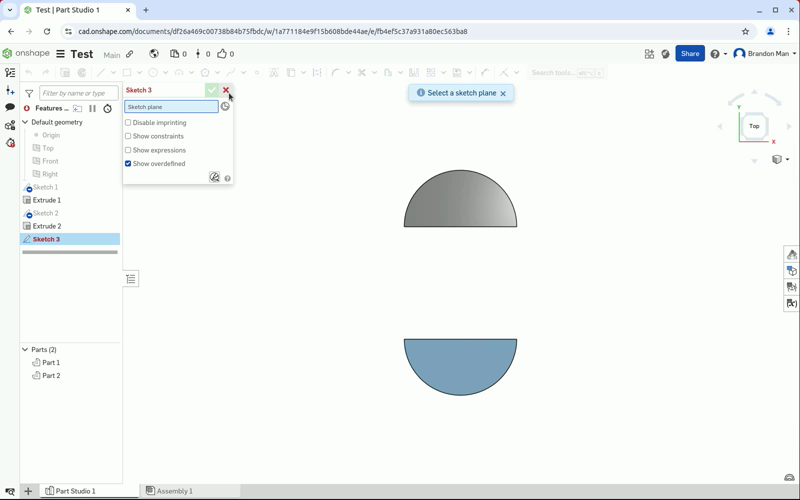
mouse_move(73, 150)
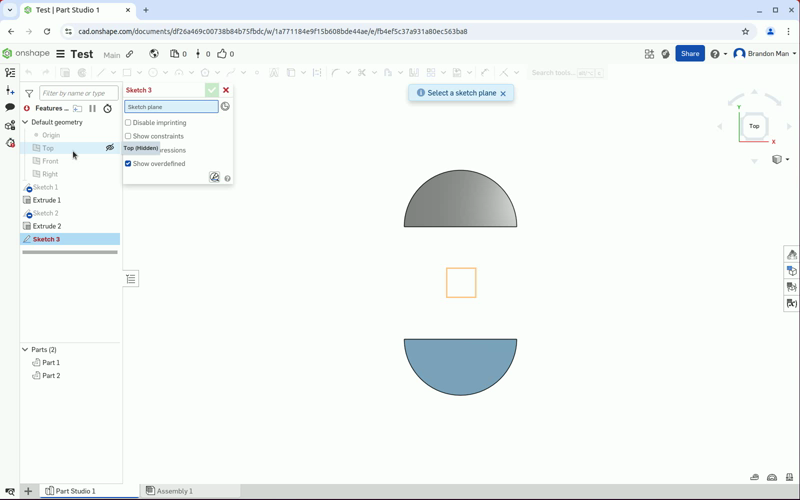
click(73, 150)
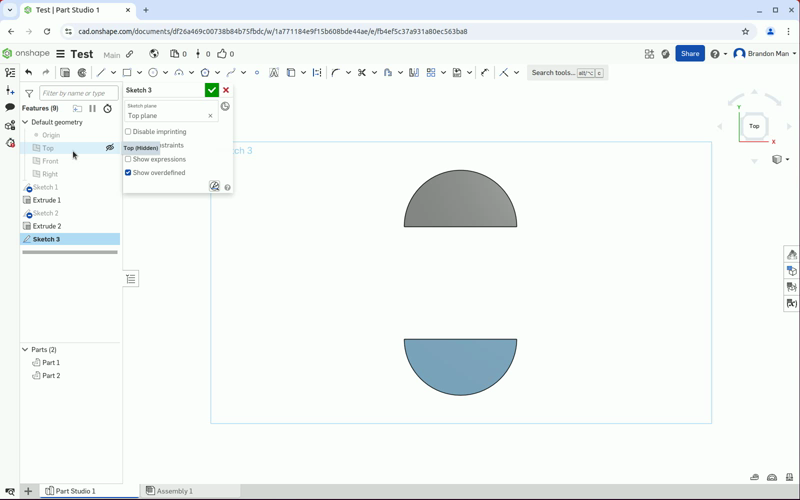
mouse_move(73, 352)
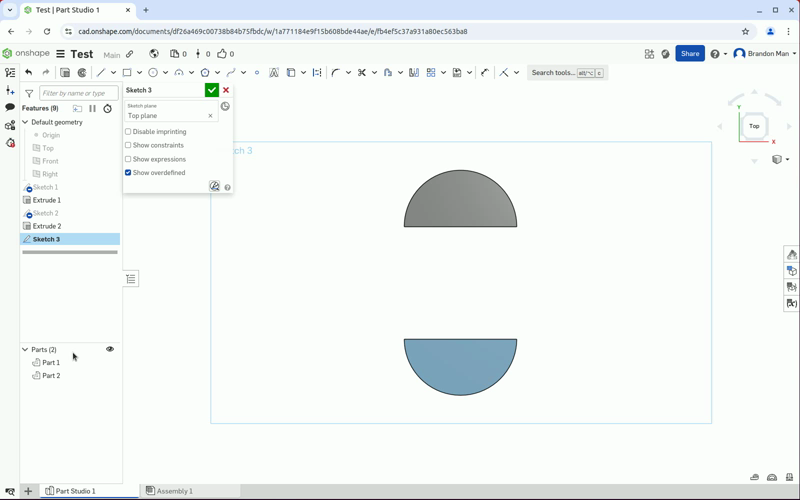
key(y)
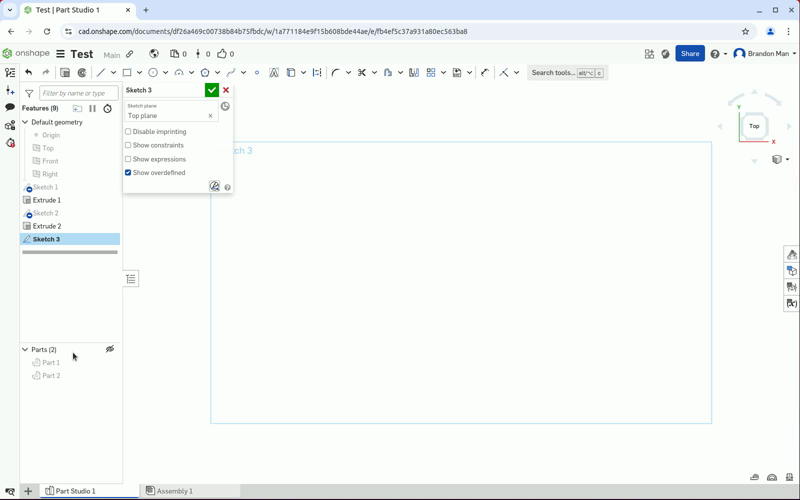
key(l)
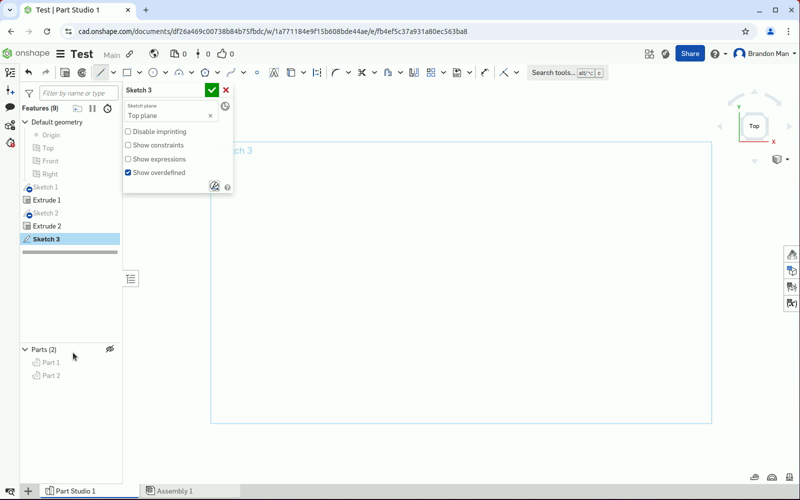
key_down(shift)
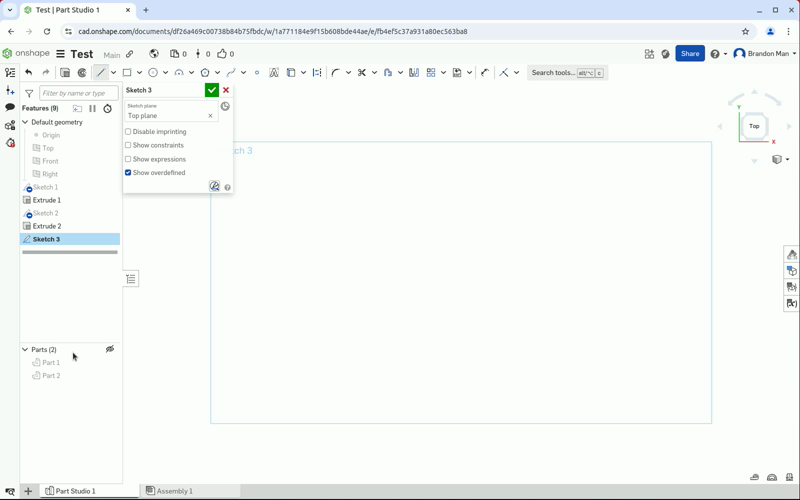
mouse_move(404, 339)
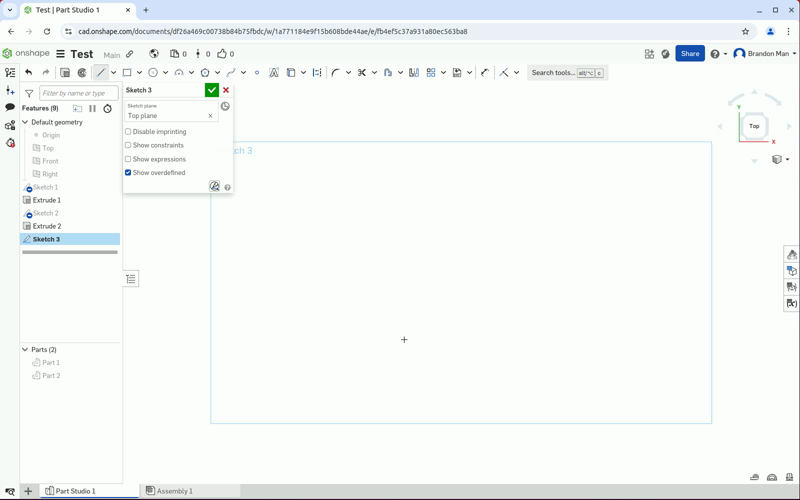
click(404, 339)
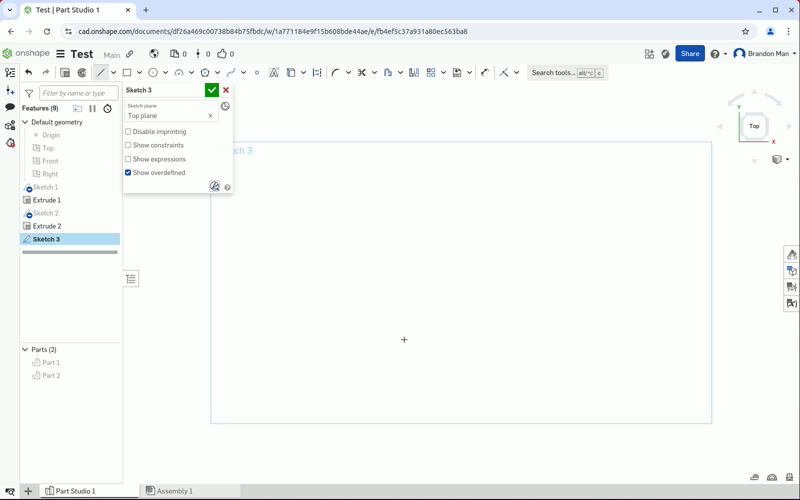
key_up(shift)
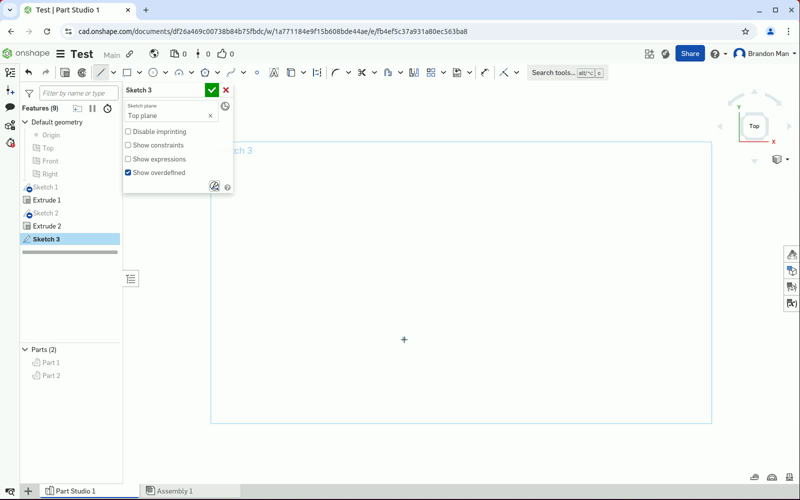
key_down(shift)
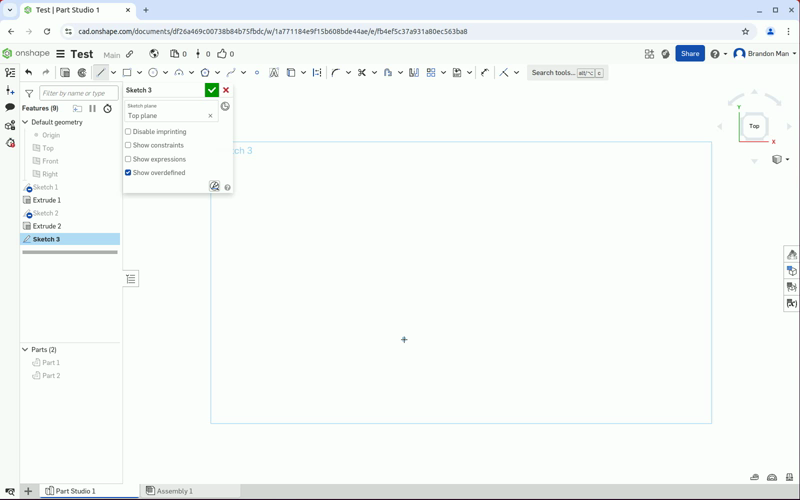
mouse_move(516, 339)
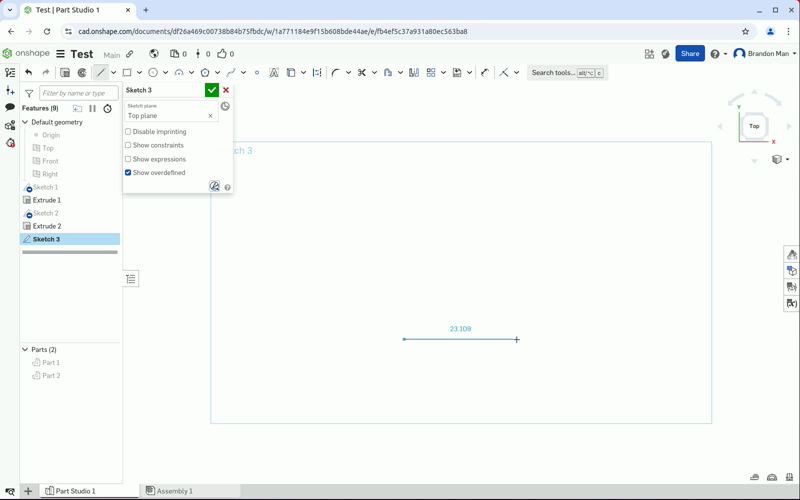
click(516, 339)
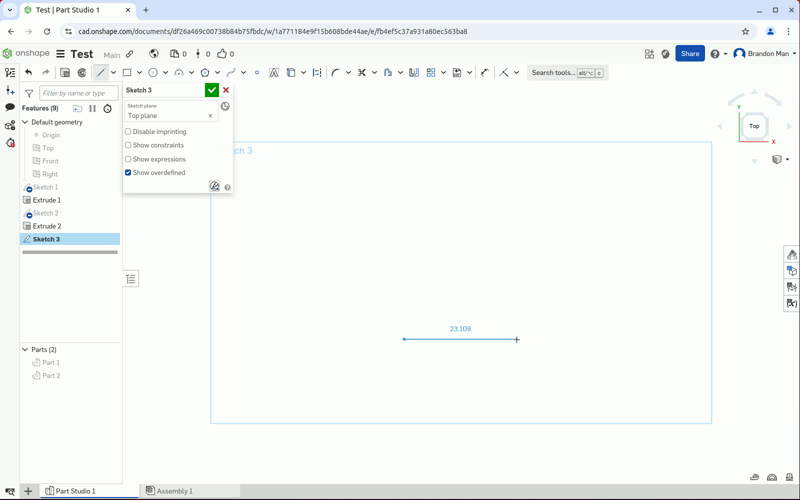
key_up(shift)
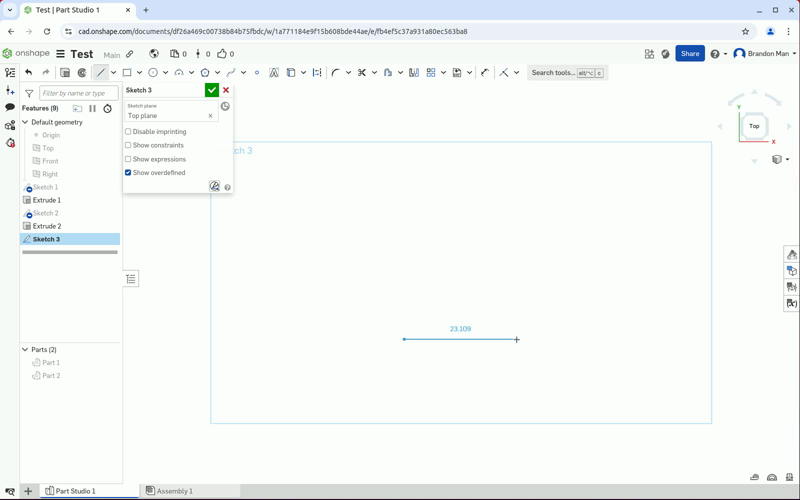
key_down(shift)
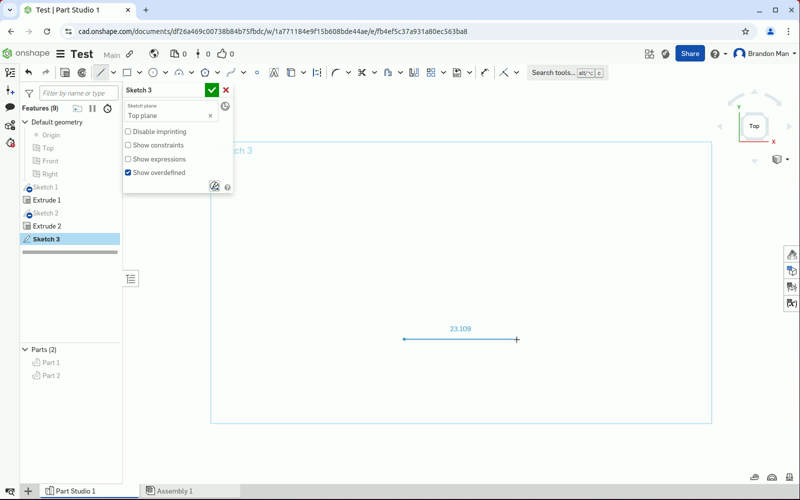
mouse_move(516, 226)
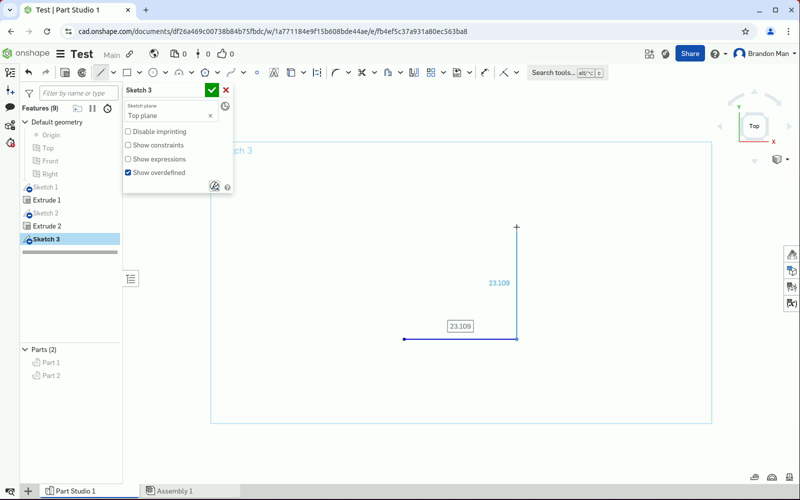
click(516, 226)
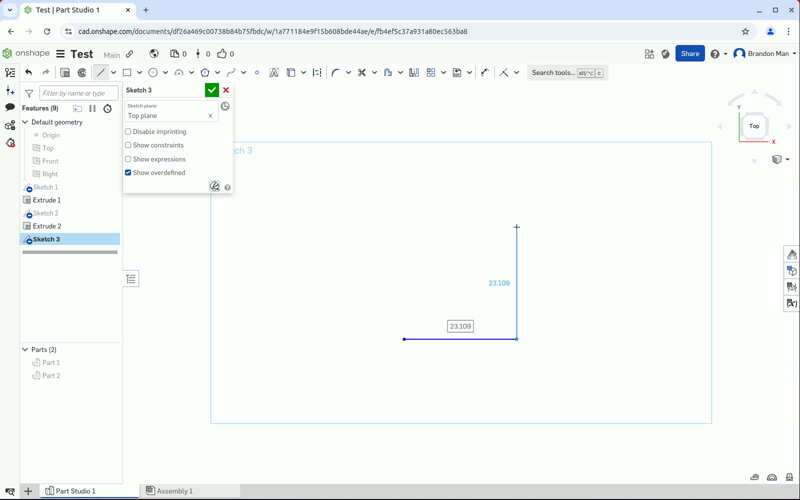
key_up(shift)
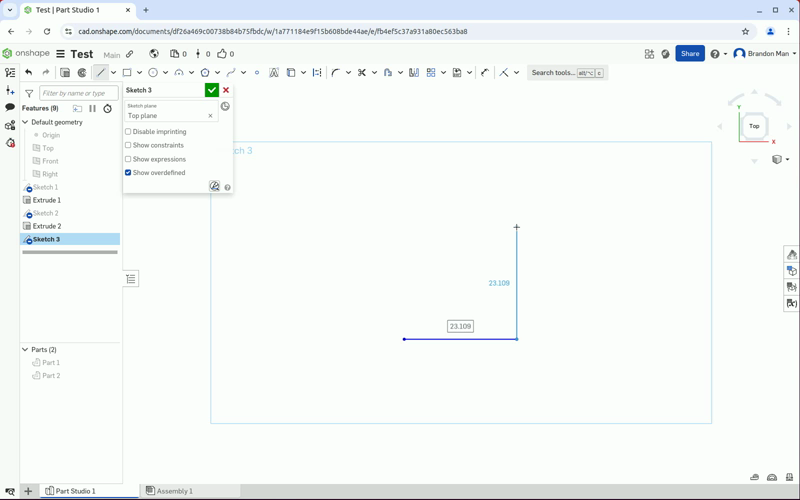
key_down(shift)
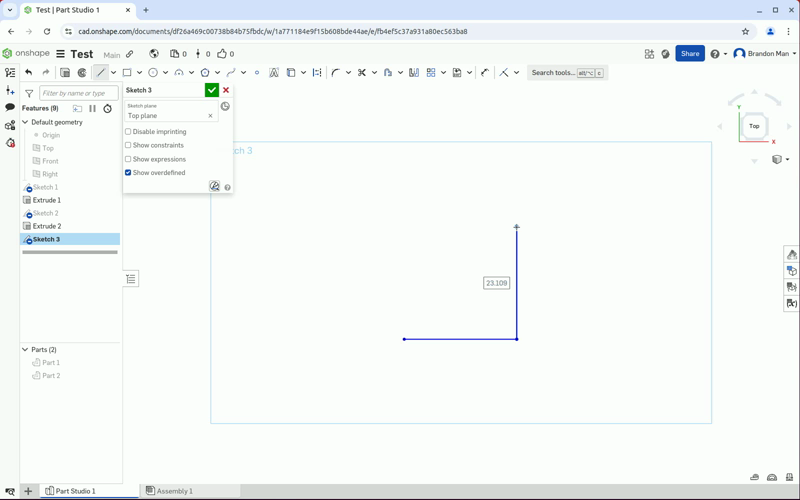
mouse_move(404, 226)
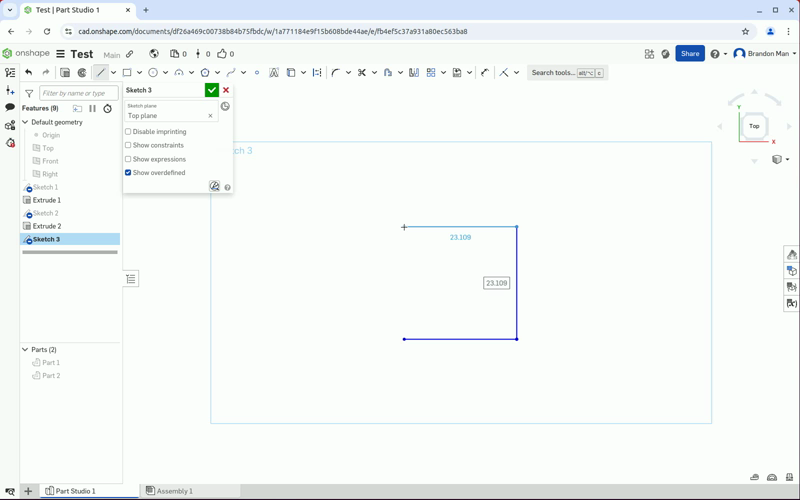
click(404, 226)
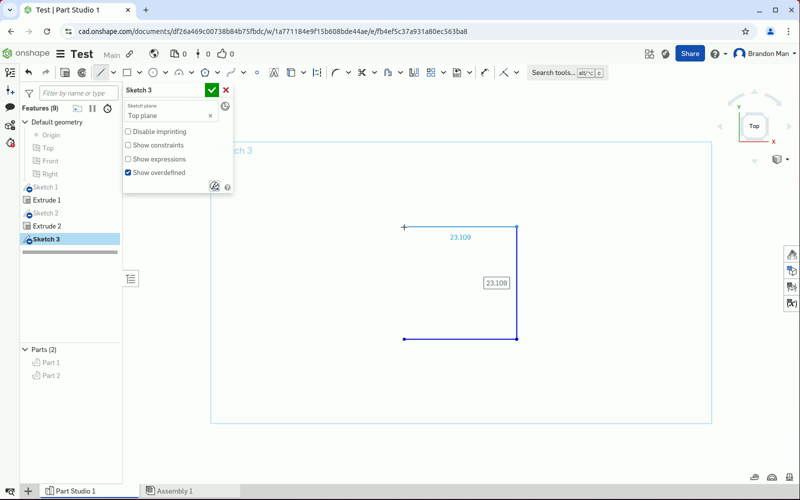
key_up(shift)
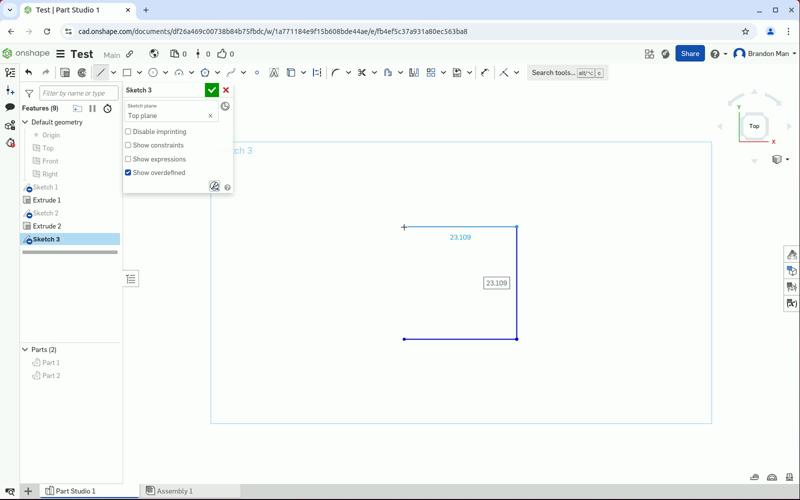
key_down(shift)
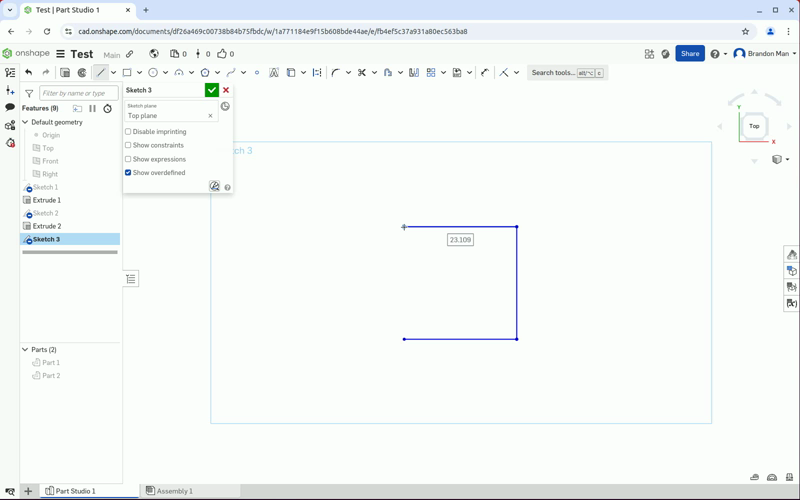
mouse_move(404, 339)
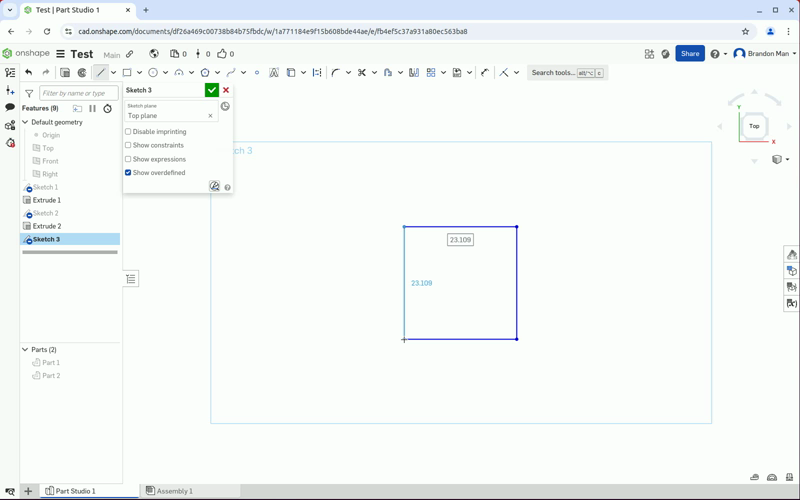
key_up(shift)
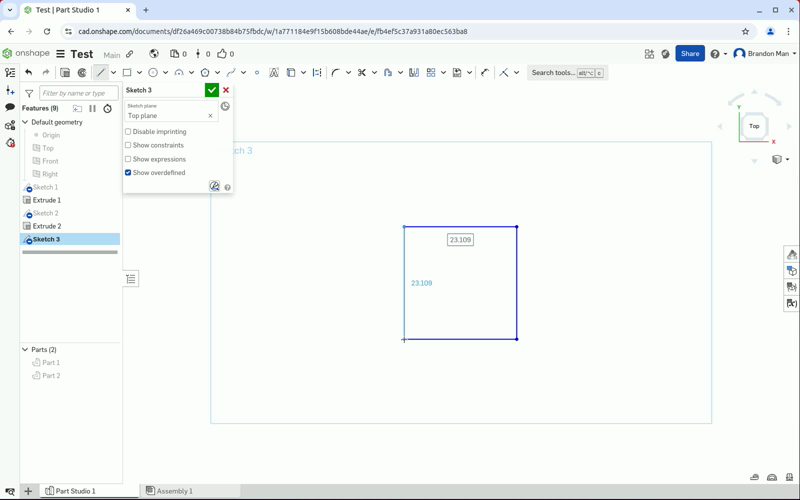
click(404, 339)
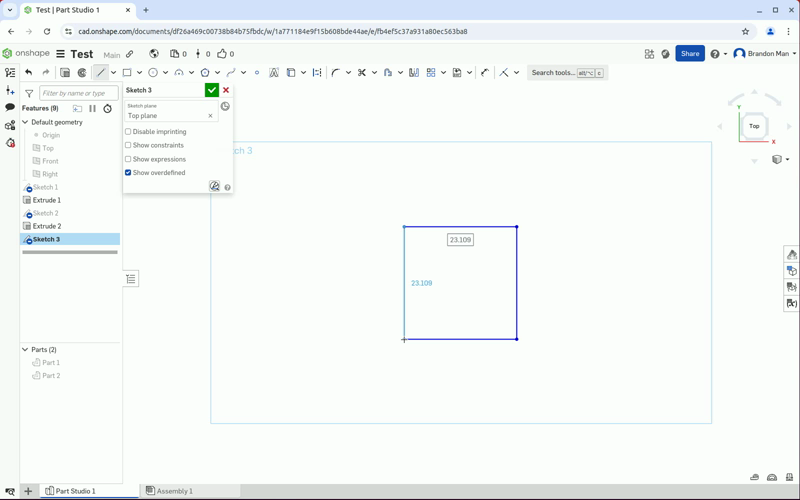
key(esc)
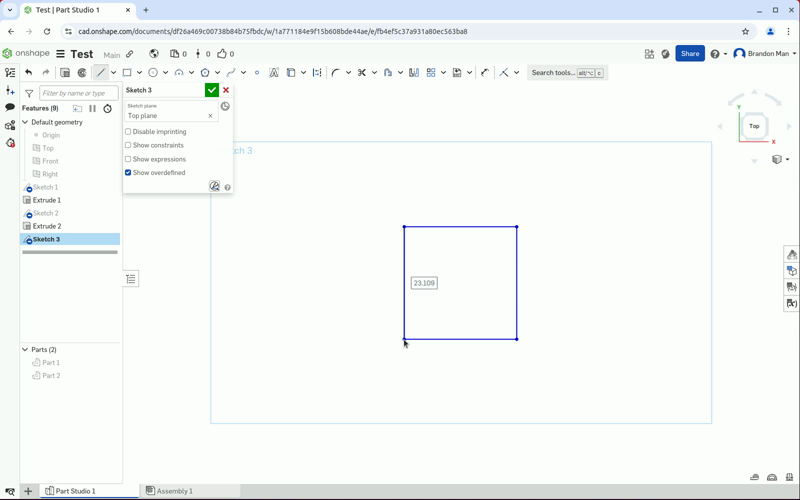
key(c)
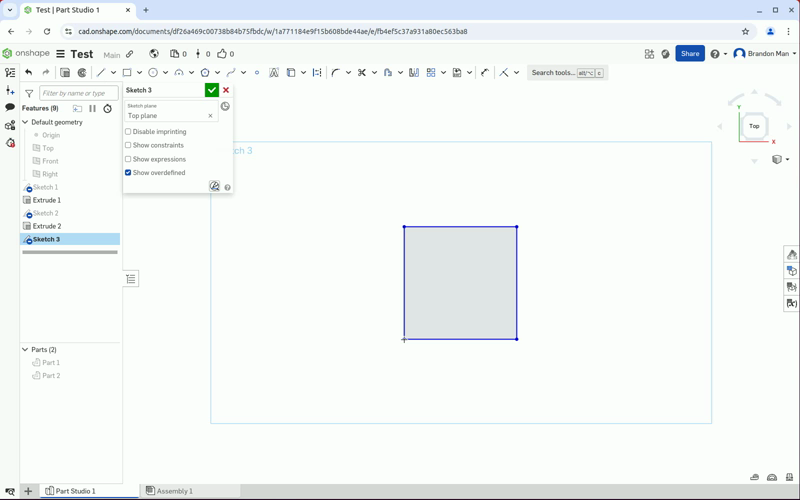
key_down(shift)
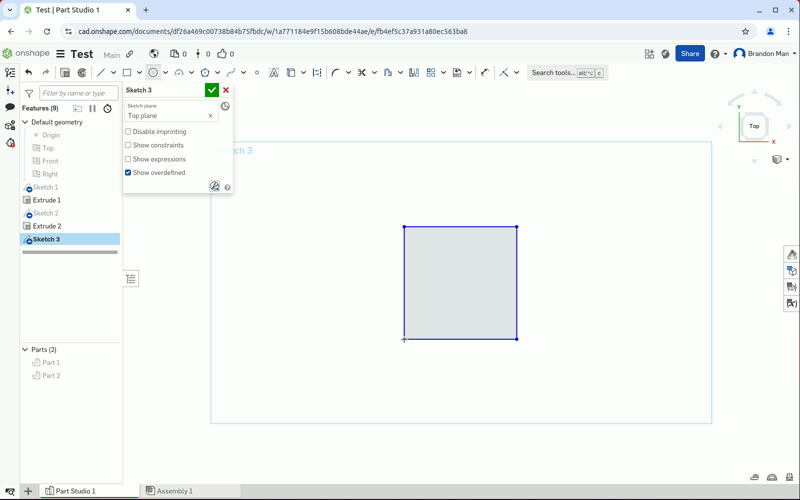
mouse_move(461, 282)
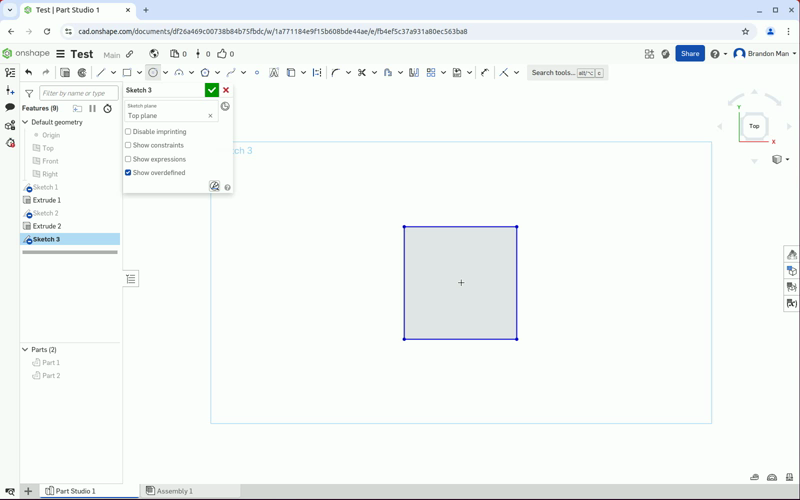
click(461, 282)
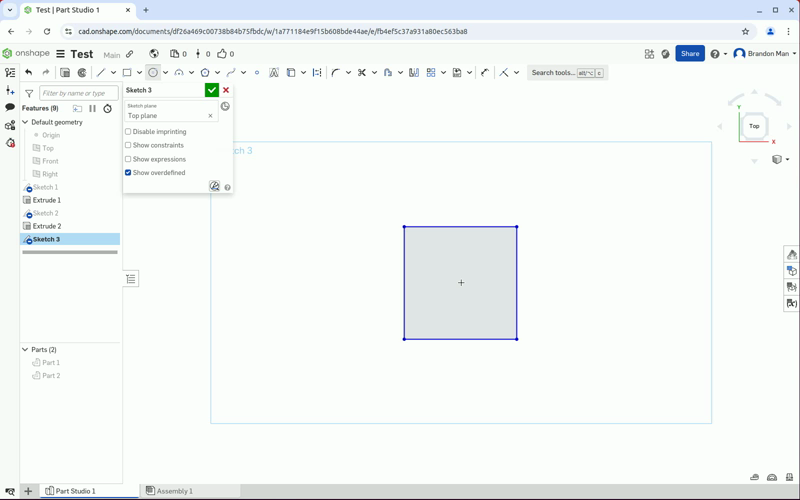
key_up(shift)
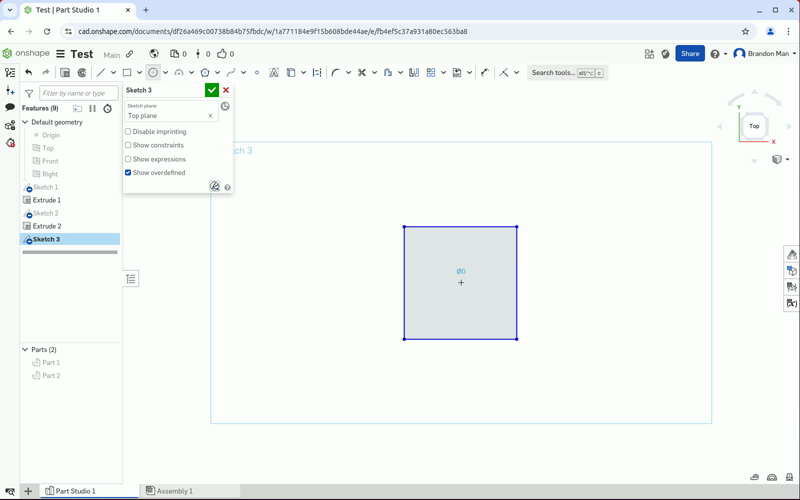
mouse_move(482, 282)
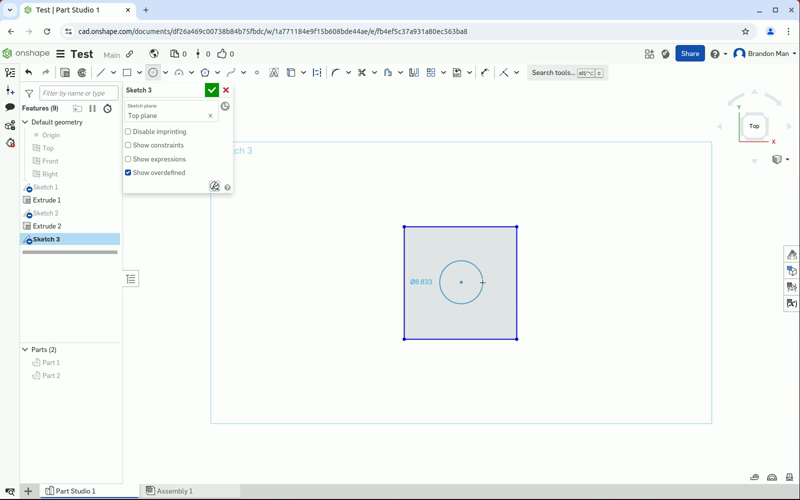
click(482, 282)
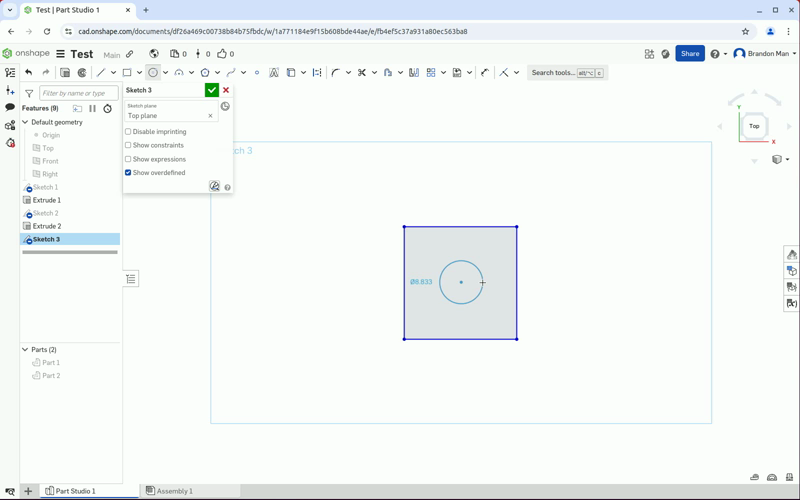
key(esc)
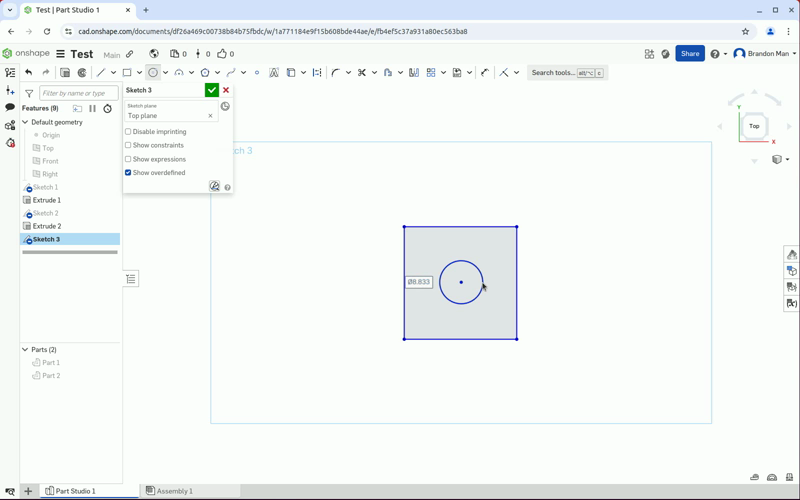
mouse_move(428, 308)
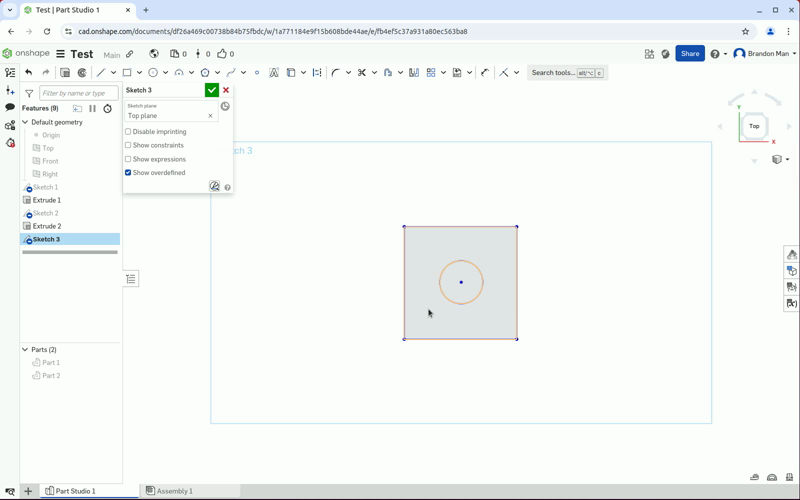
click(428, 308)
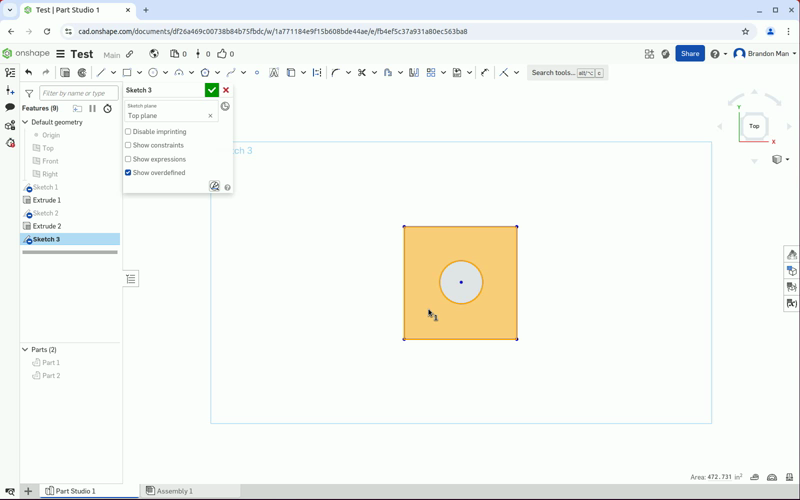
mouse_move(73, 352)
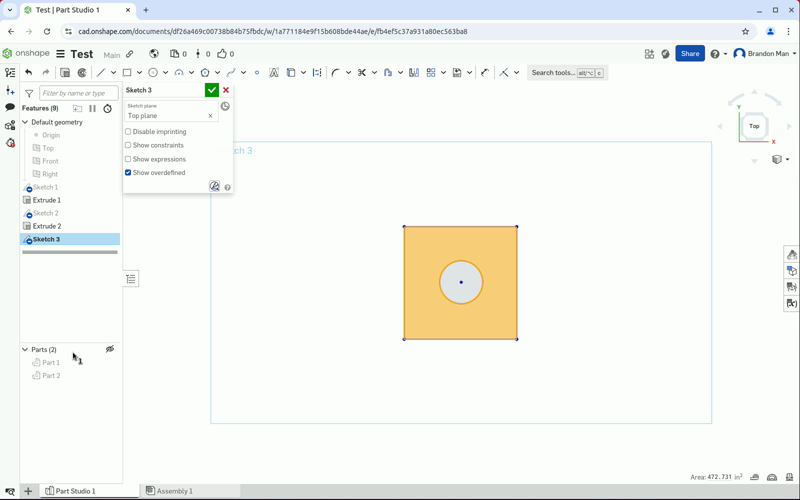
key(shift+y)
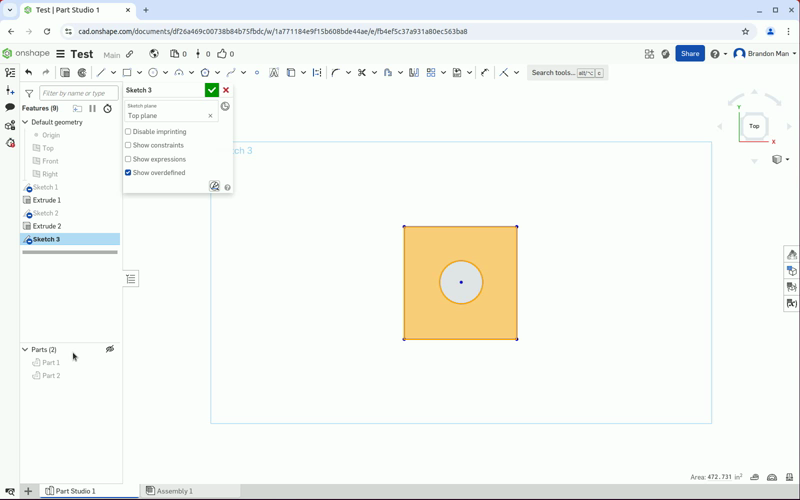
key(shift+e)
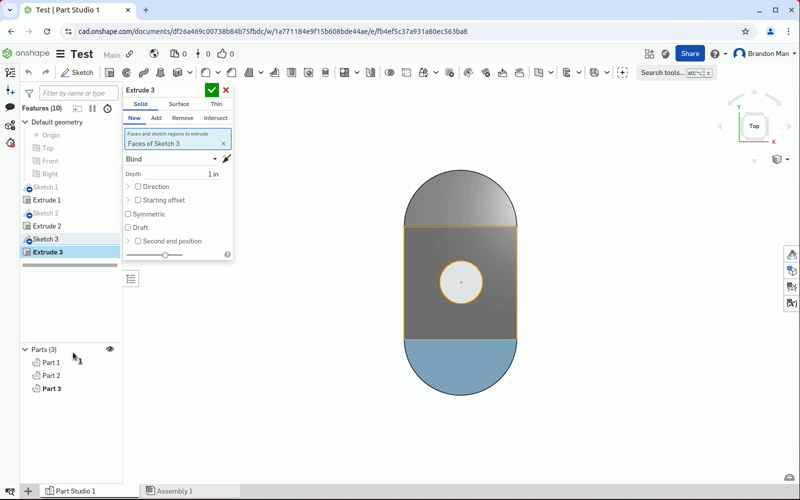
mouse_move(143, 106)
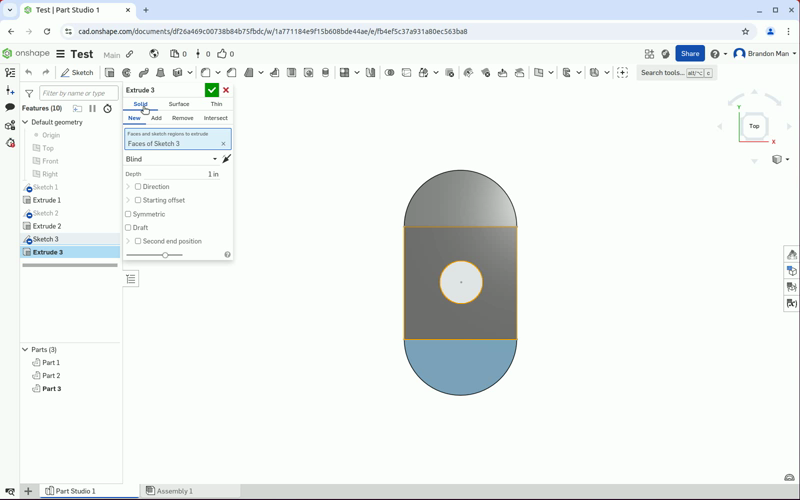
click(143, 106)
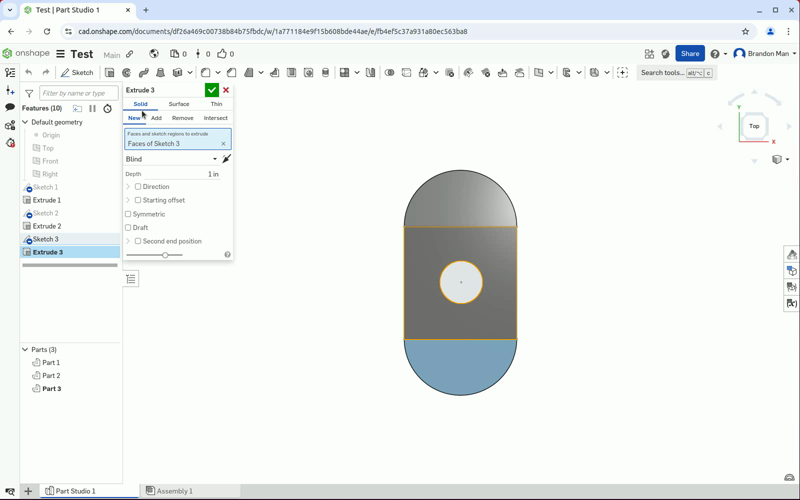
mouse_move(137, 120)
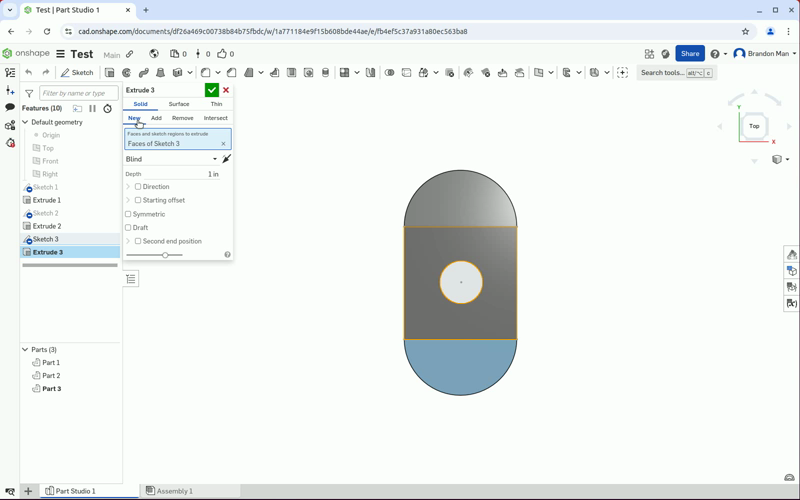
click(137, 120)
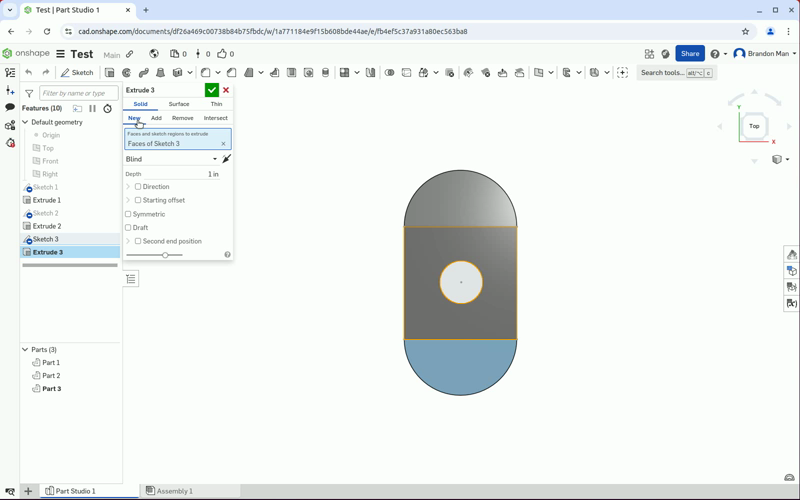
key(tab, 4)
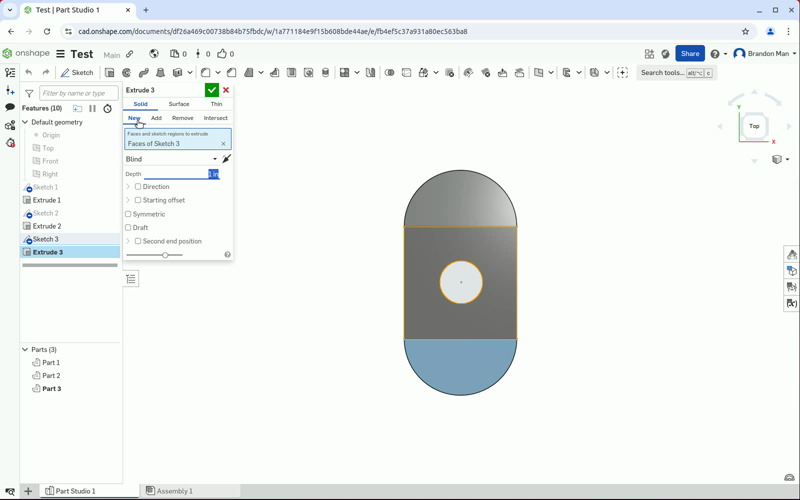
text(4.574)
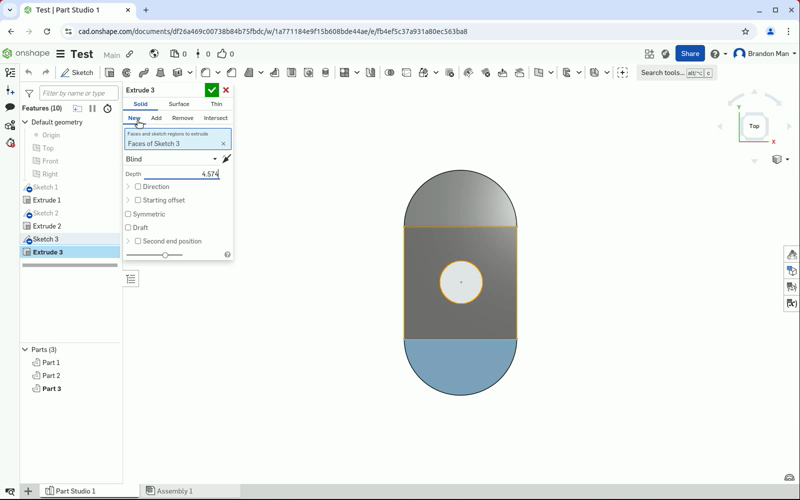
key(enter)
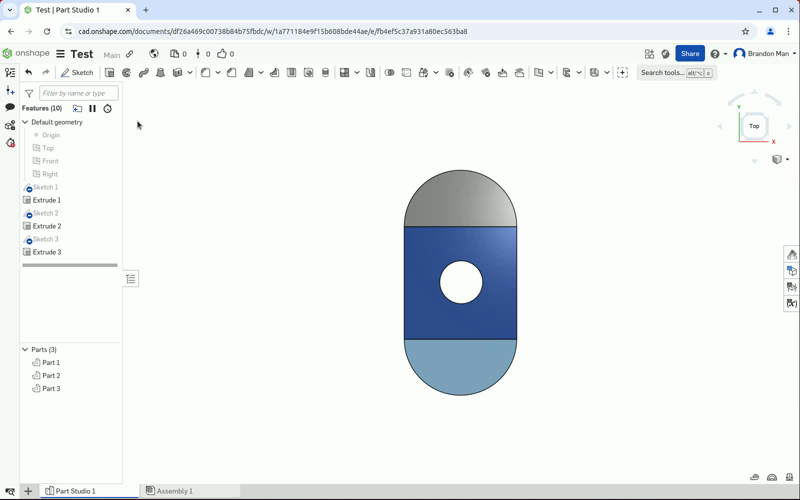
key(shift+h)
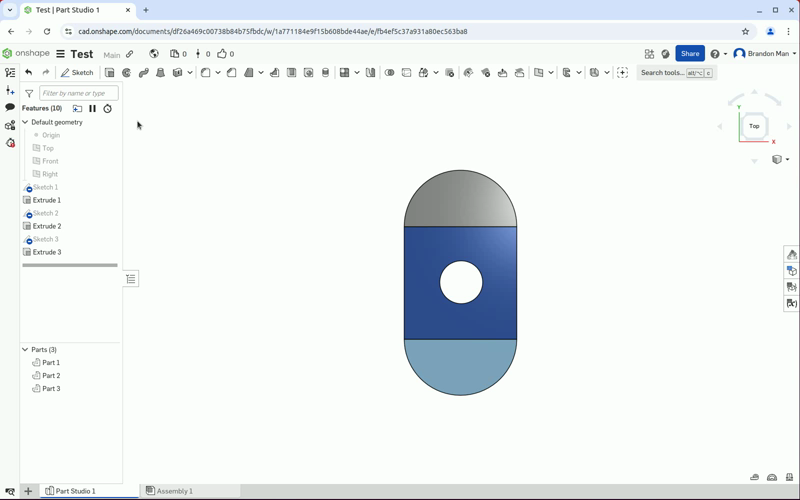
key(shift+h)
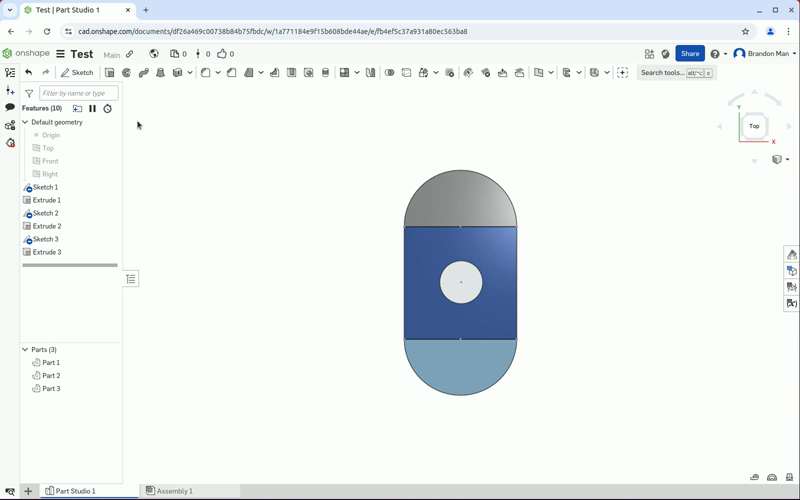
key(shift+7)
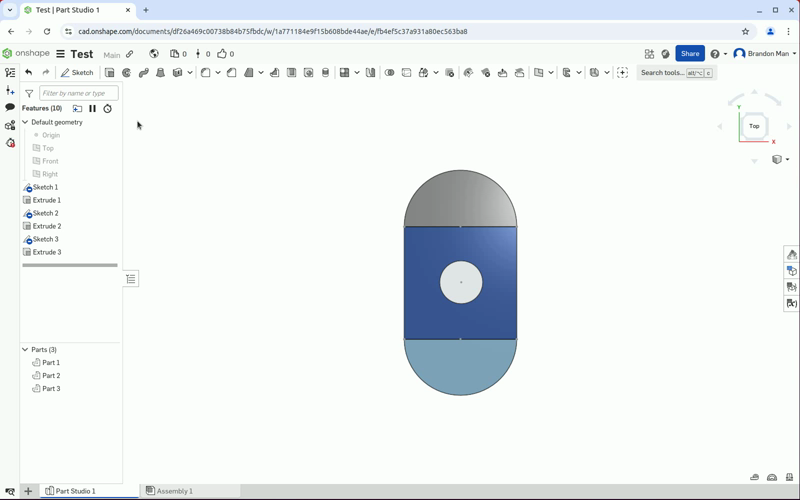
key(up, 3)
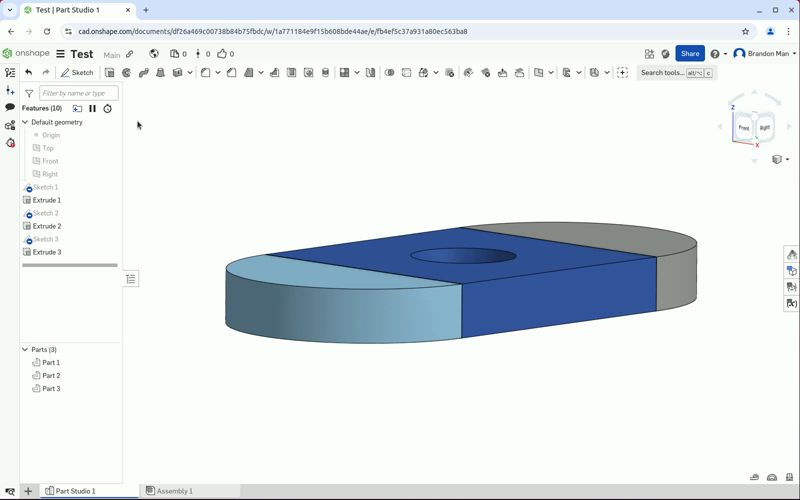
key(left, 3)
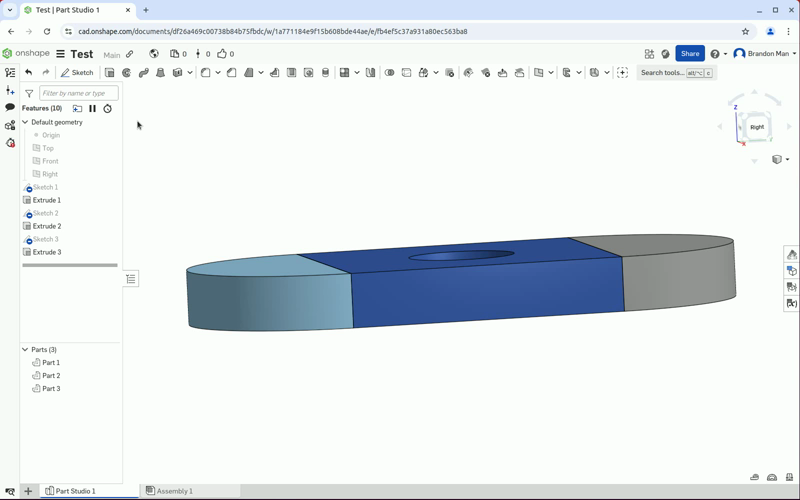
key(right, 3)
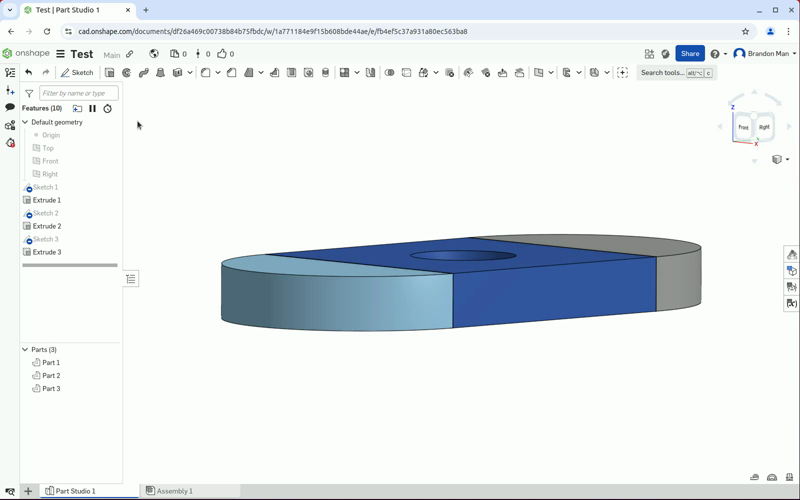
key(down, 3)
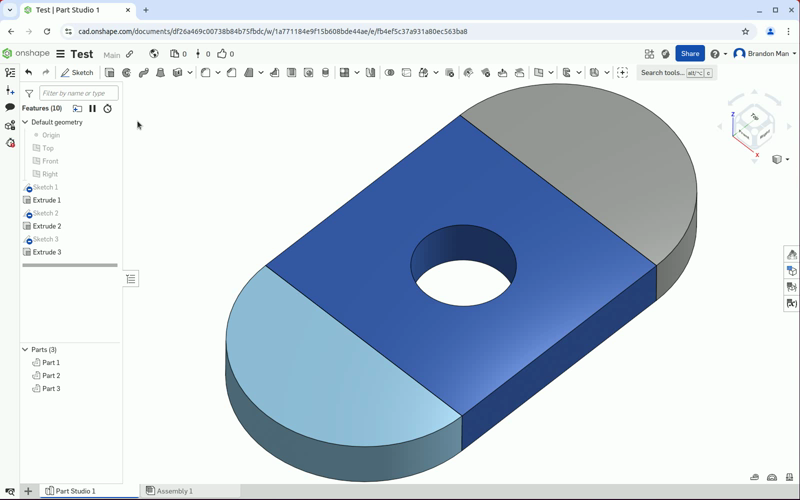
mouse_move(73, 189)
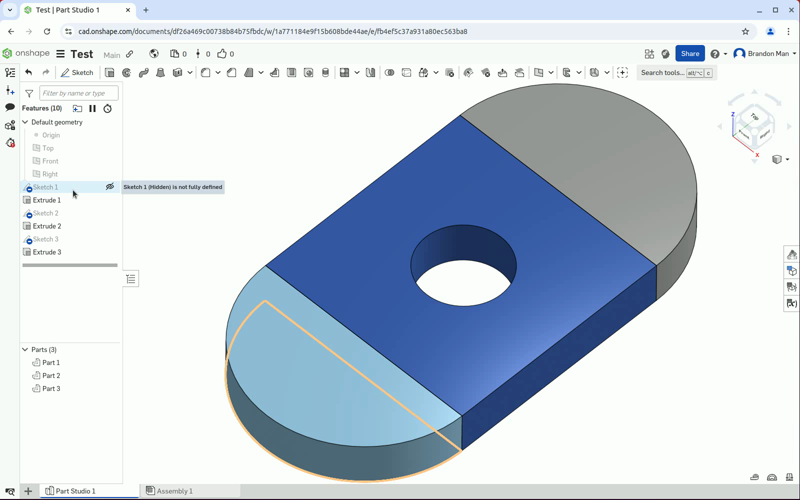
click(73, 189)